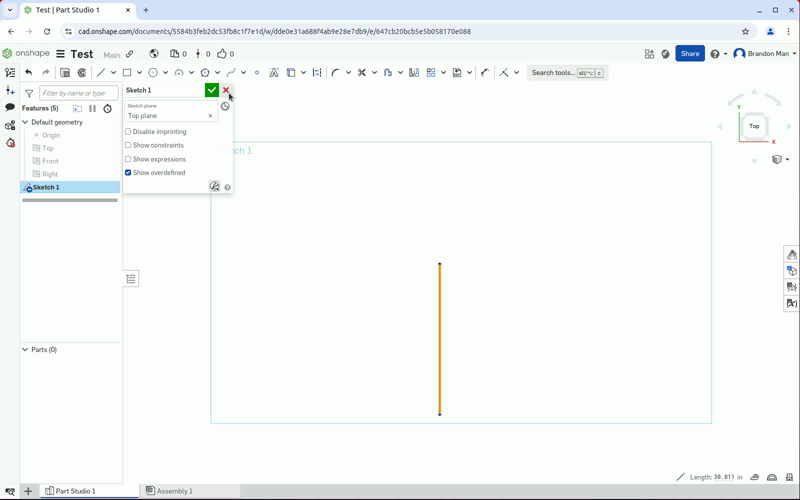
key(shift+h)
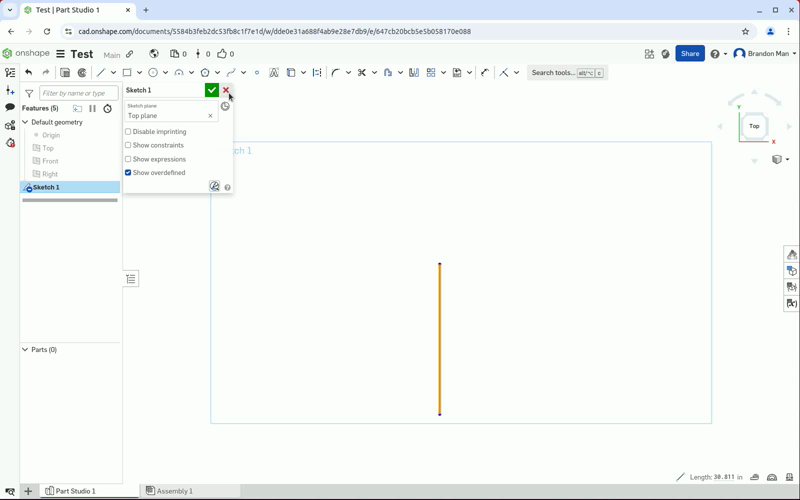
key(shift+s)
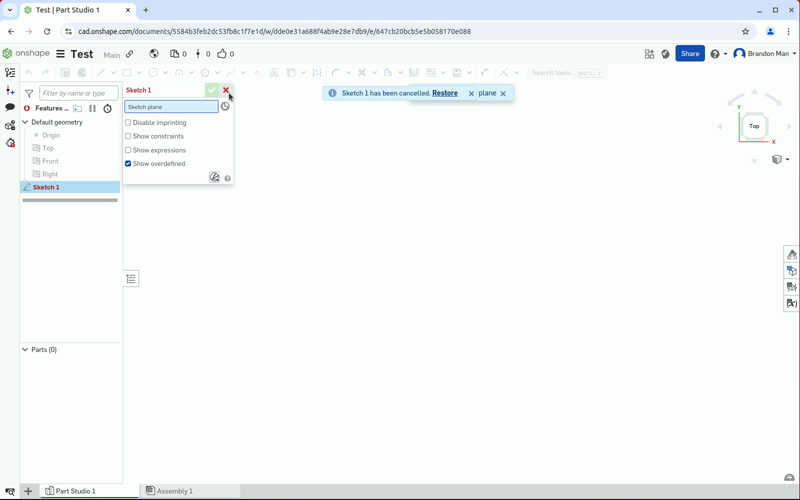
mouse_move(73, 150)
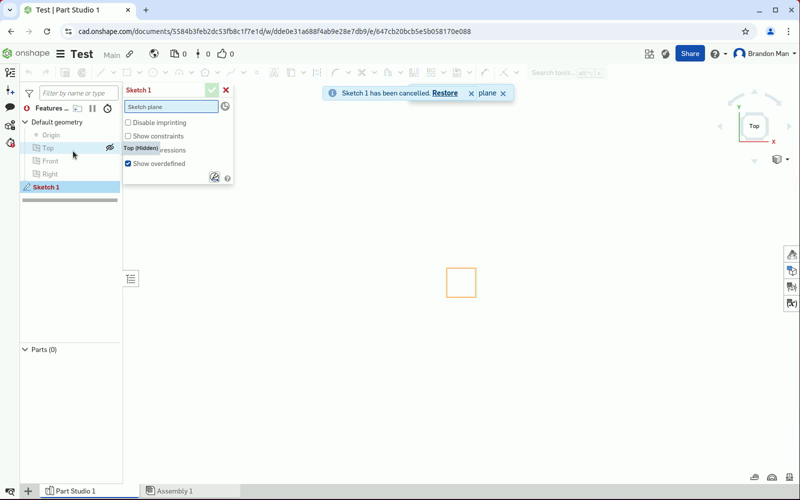
click(73, 150)
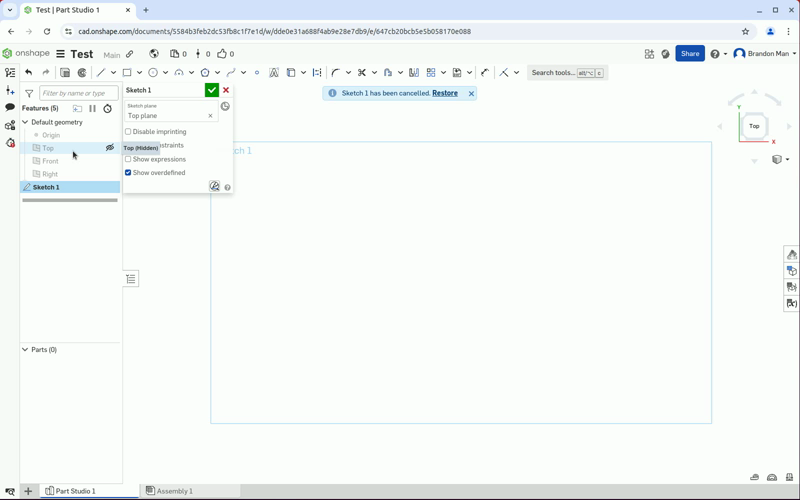
mouse_move(73, 352)
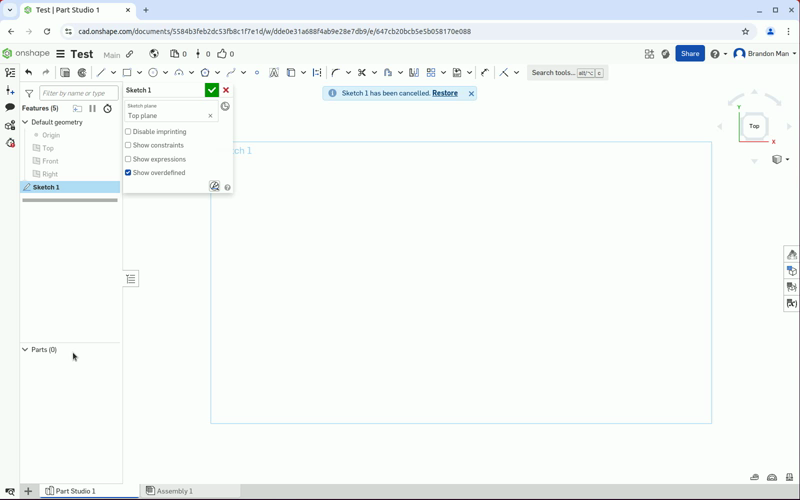
key(y)
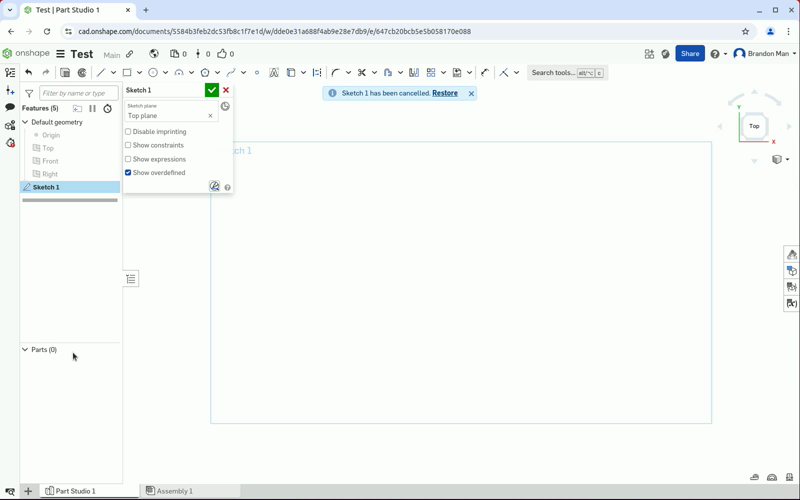
key(c)
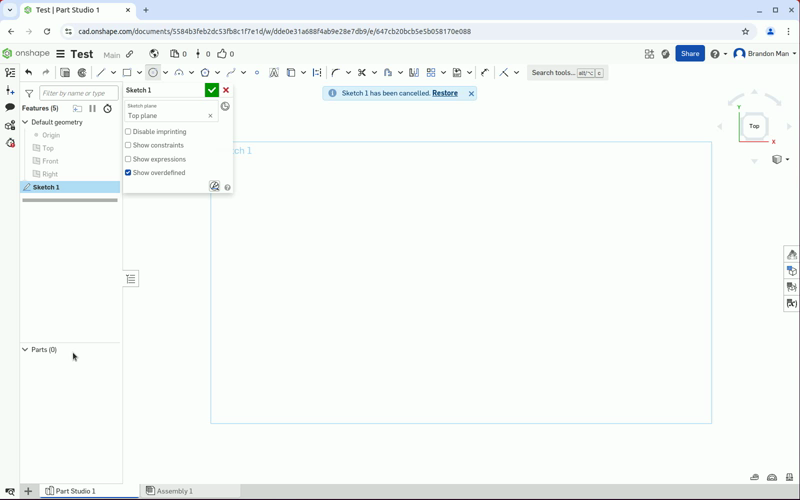
key_down(shift)
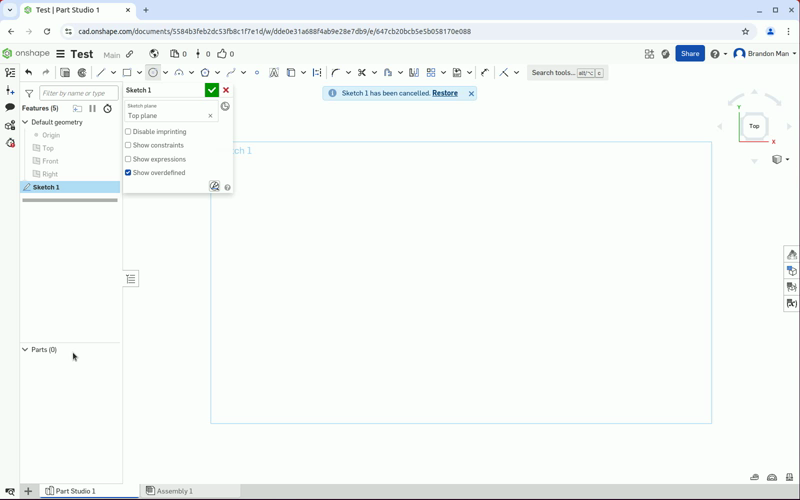
mouse_move(461, 282)
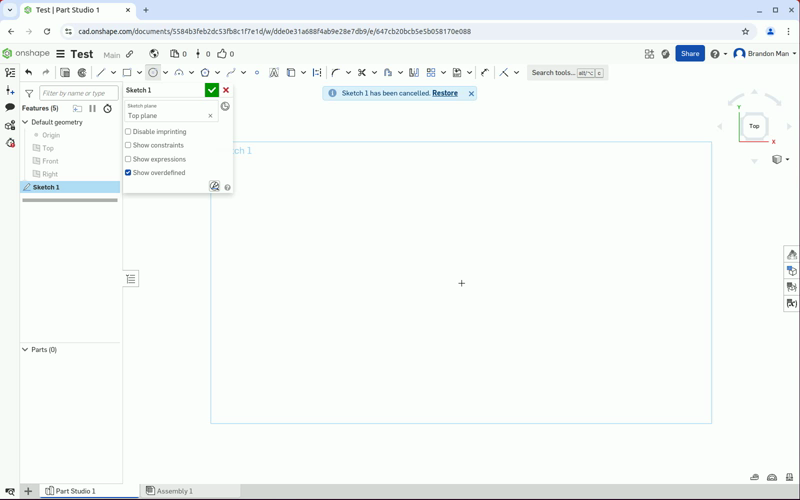
click(461, 282)
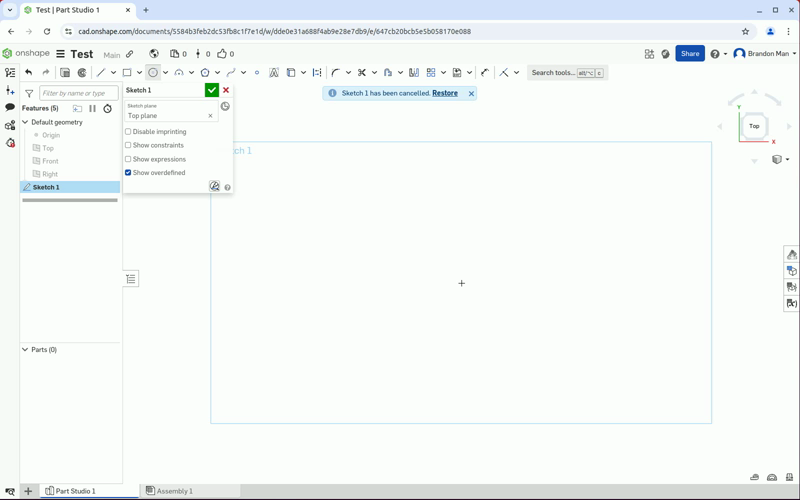
key_up(shift)
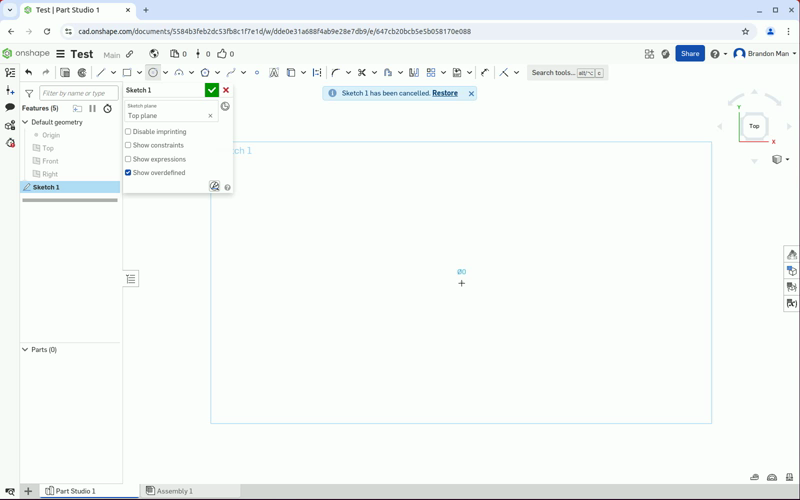
mouse_move(538, 282)
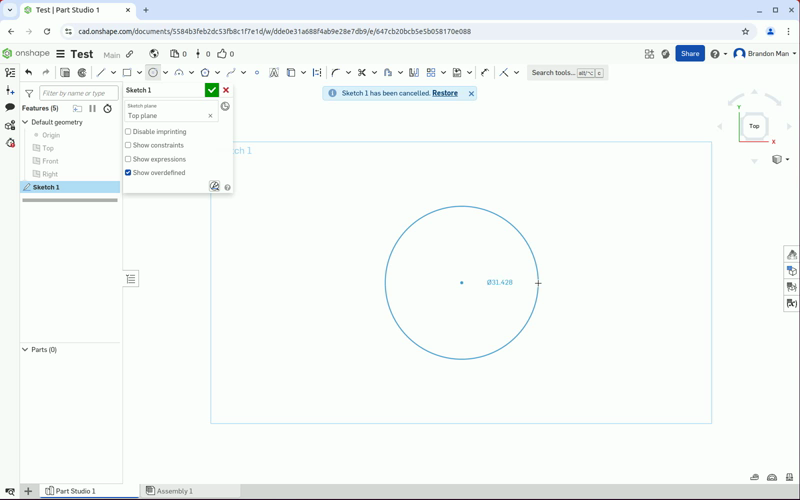
click(538, 282)
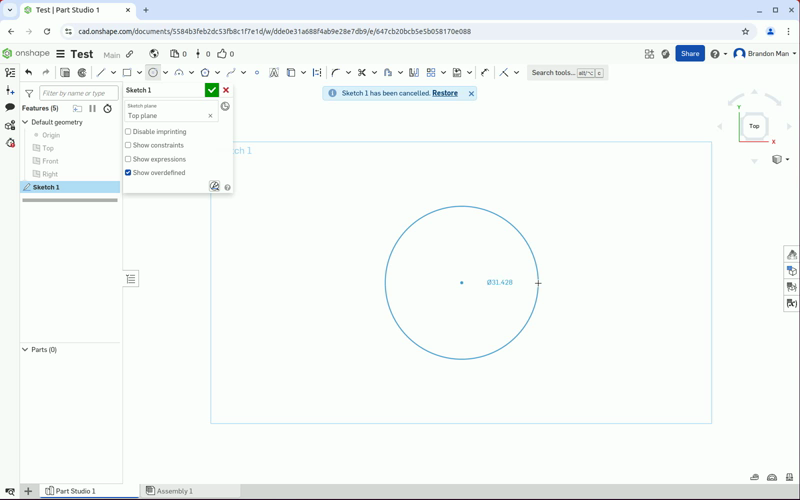
key(esc)
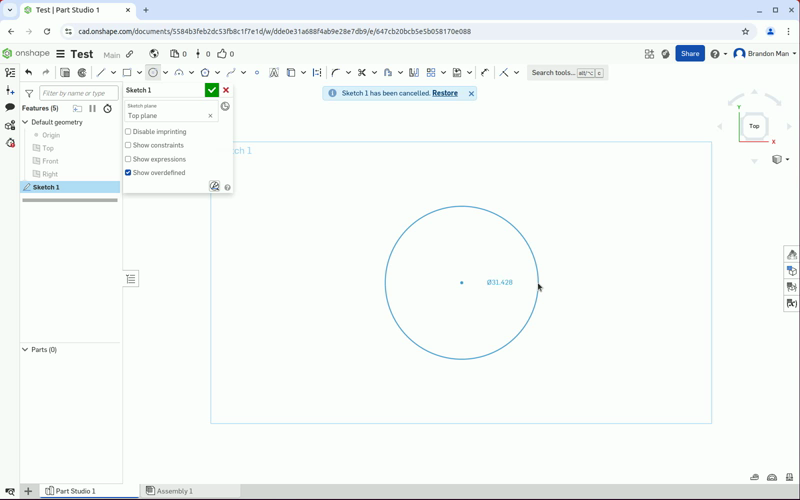
mouse_move(420, 265)
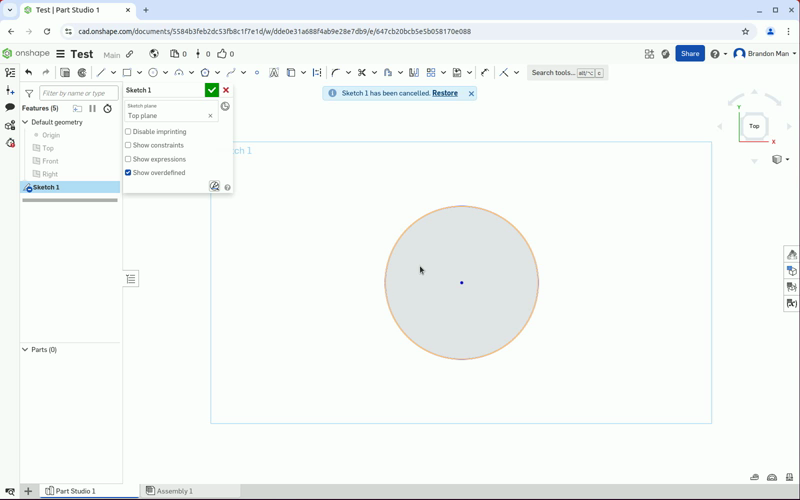
click(420, 265)
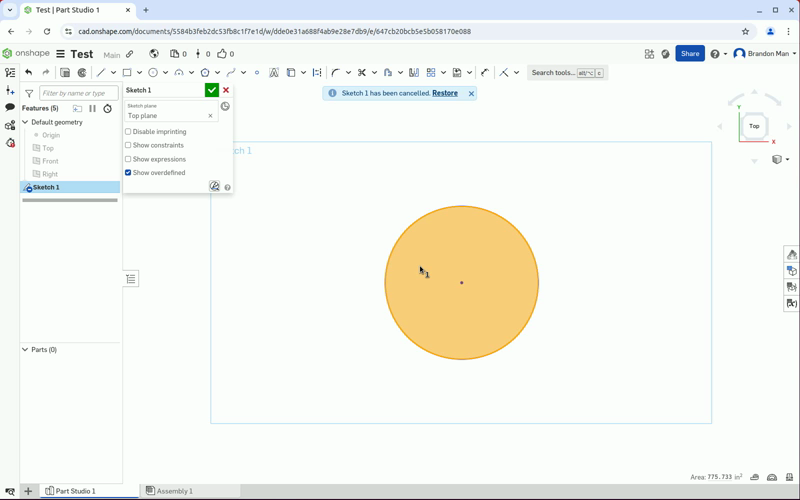
mouse_move(73, 352)
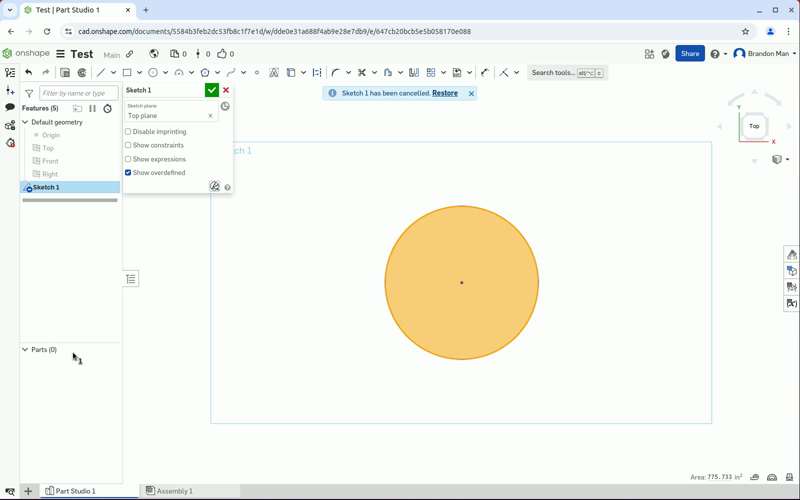
key(shift+y)
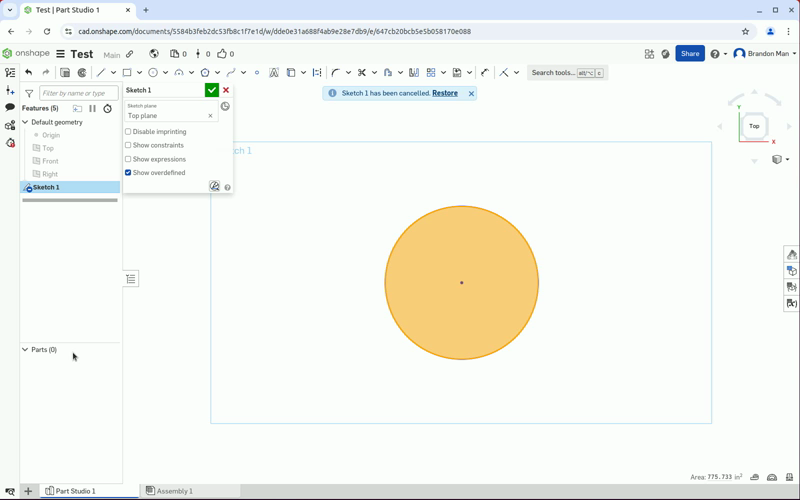
key(shift+e)
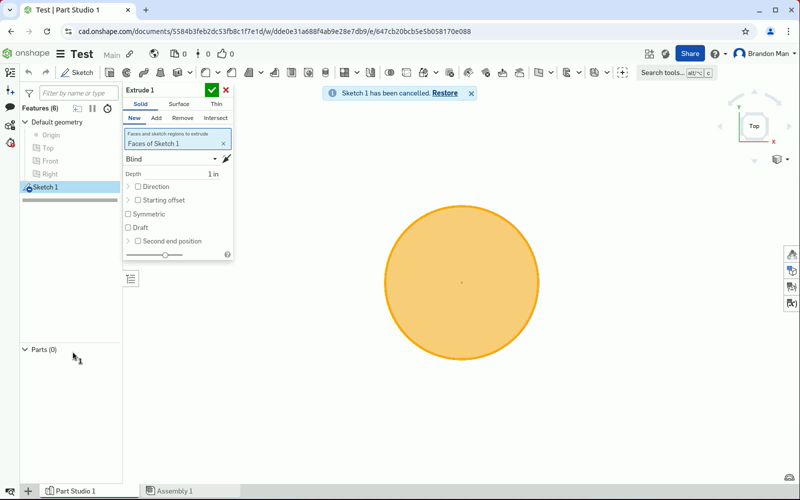
mouse_move(143, 106)
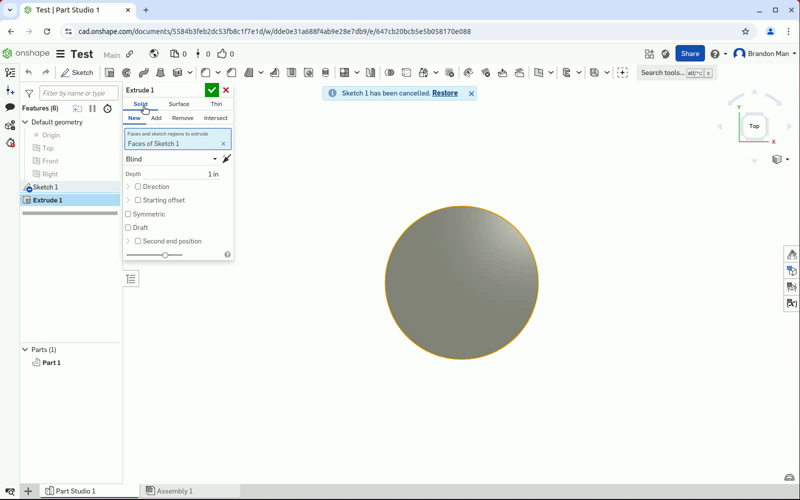
click(143, 106)
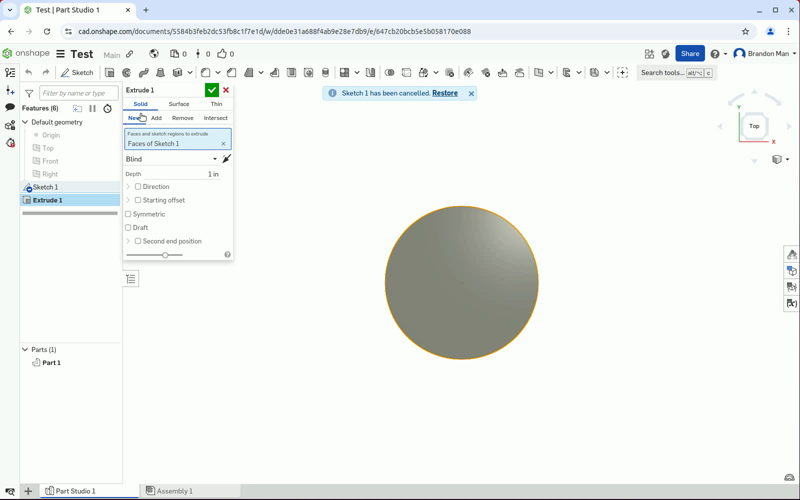
mouse_move(137, 120)
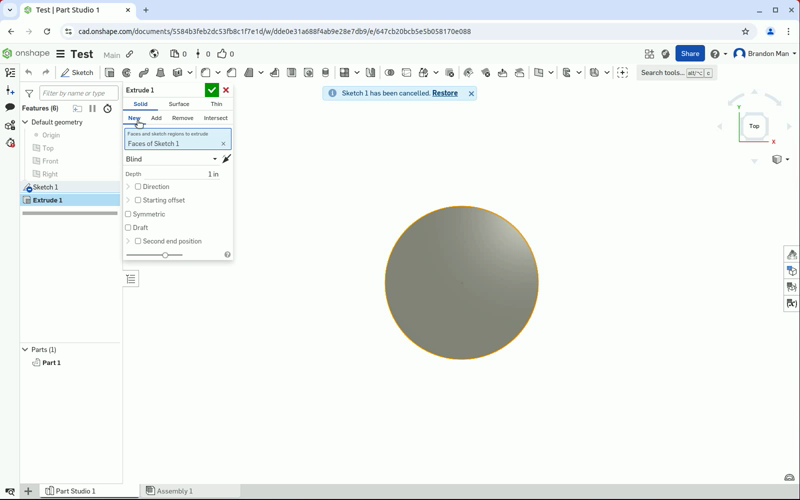
click(137, 120)
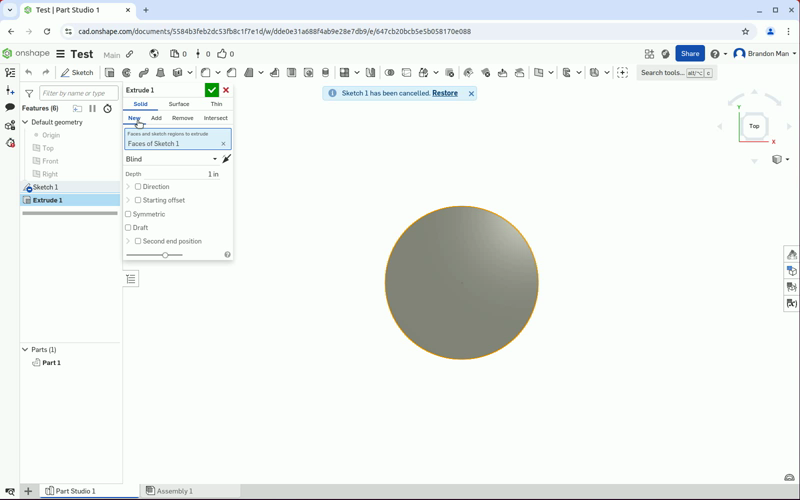
key(tab, 4)
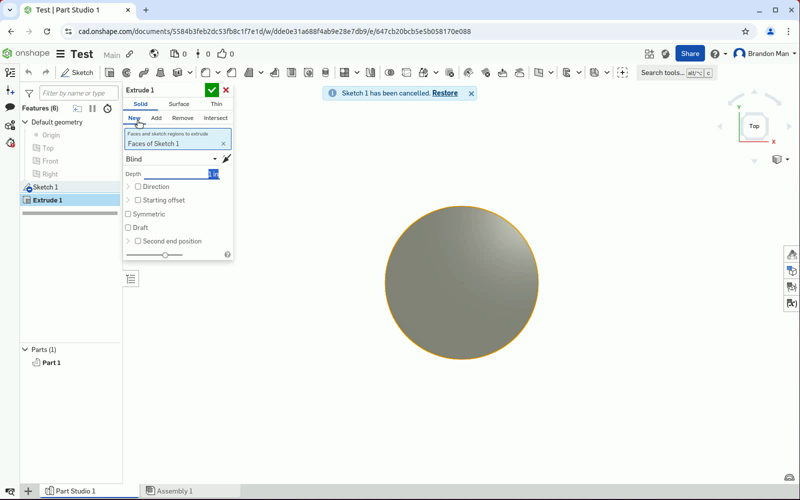
text(11.313)
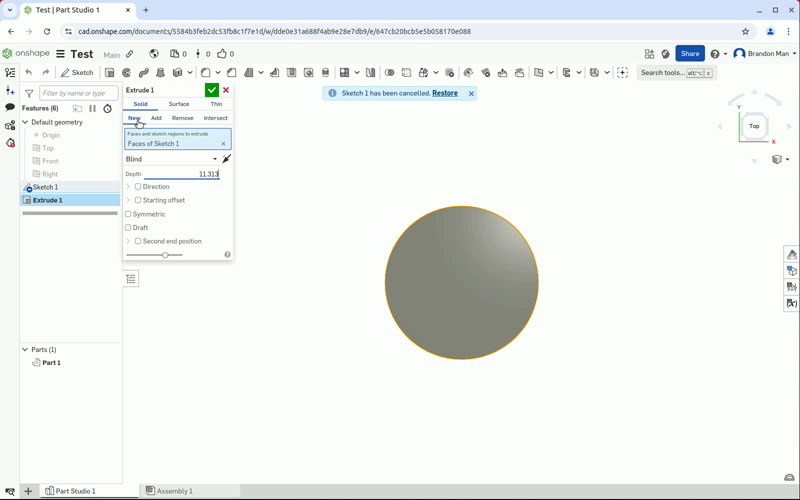
key(enter)
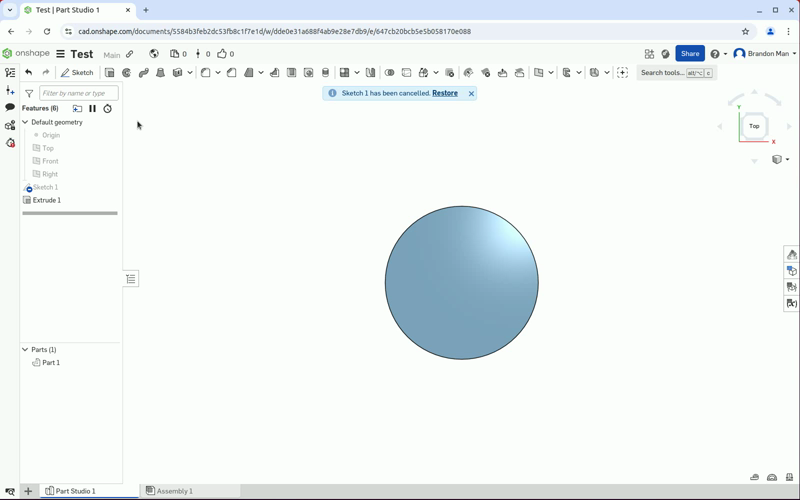
key(shift+h)
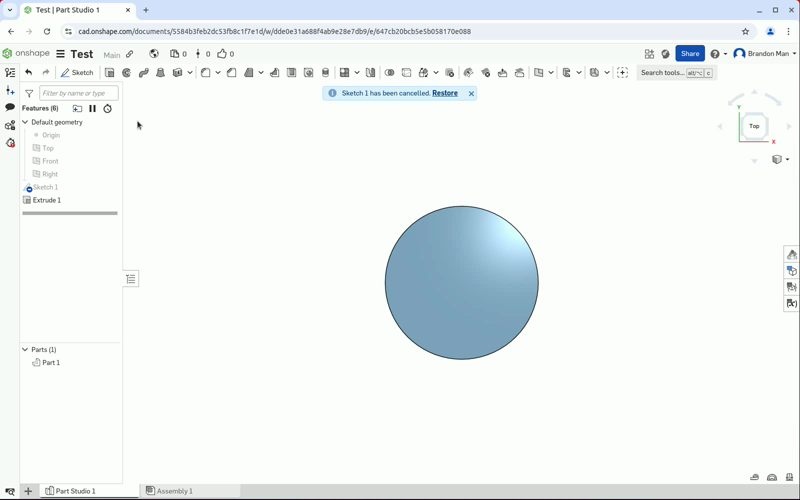
key(shift+h)
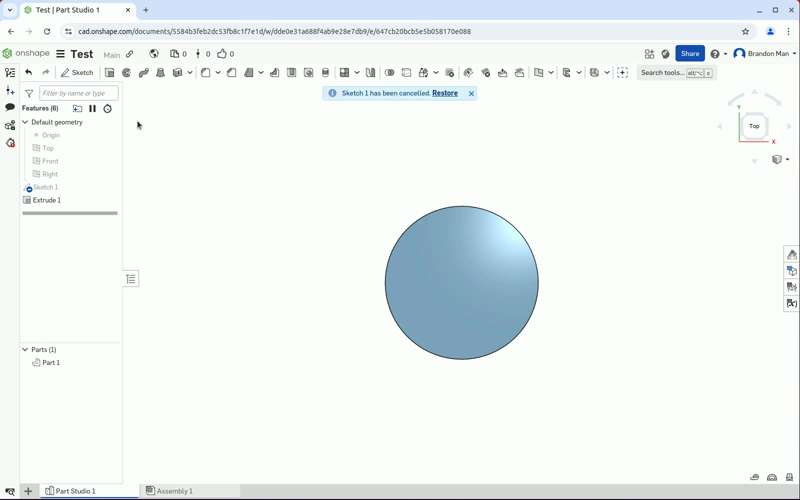
mouse_move(73, 189)
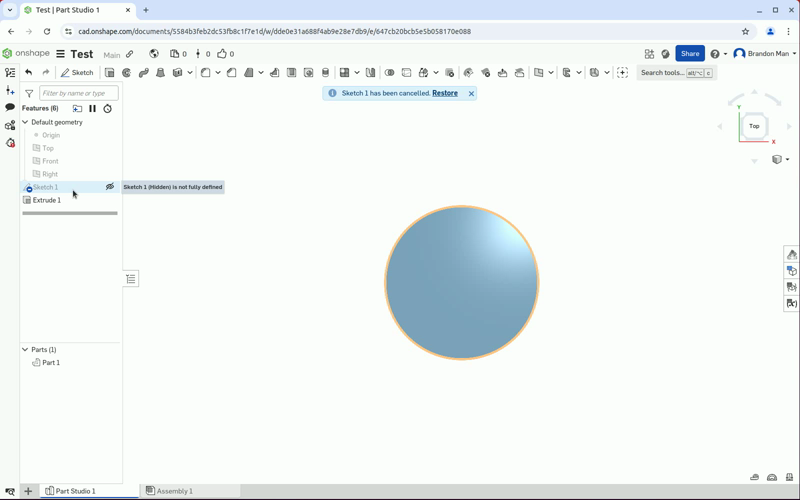
click(73, 189)
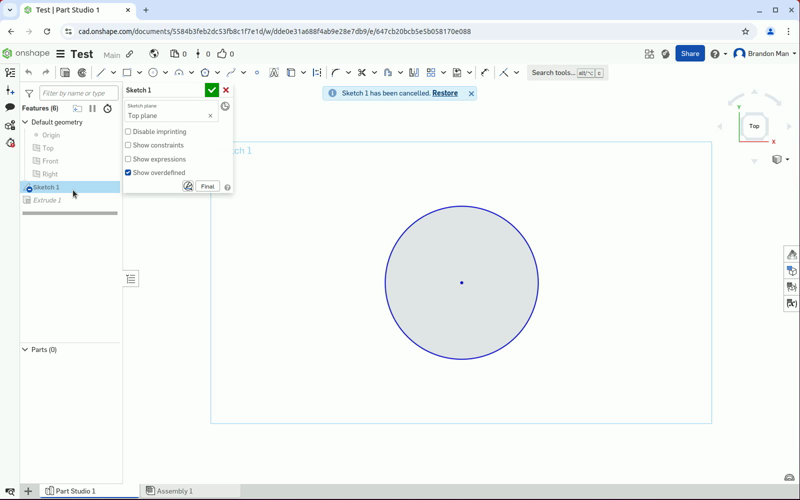
mouse_move(229, 92)
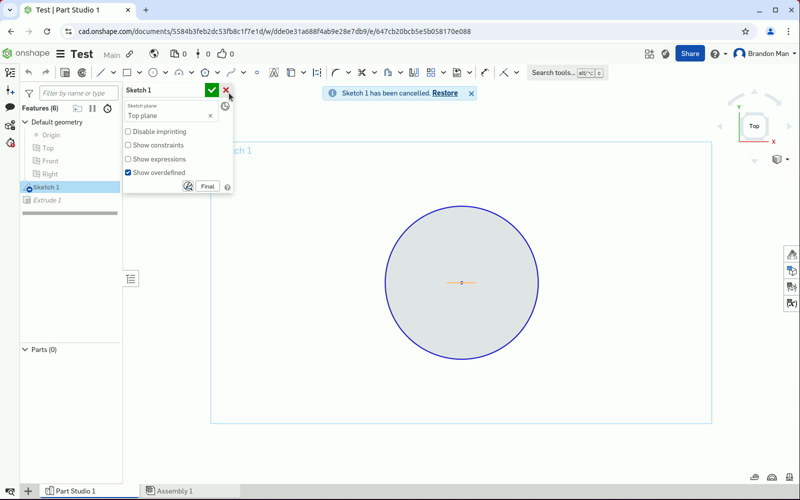
click(229, 92)
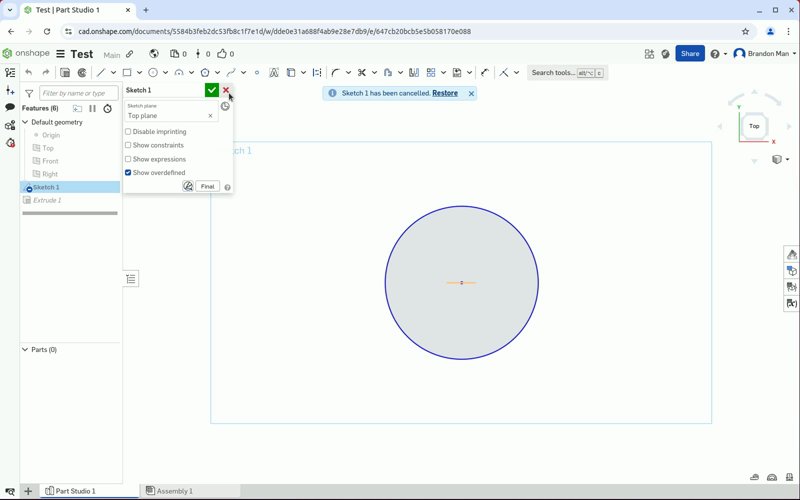
key(shift+s)
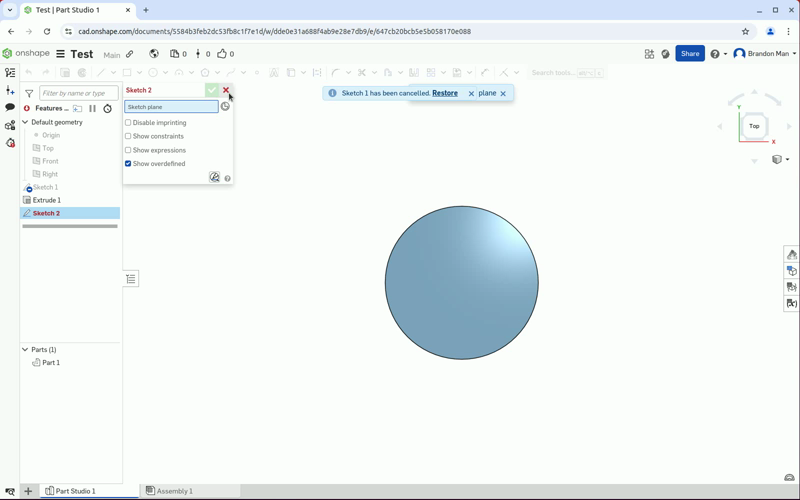
mouse_move(73, 150)
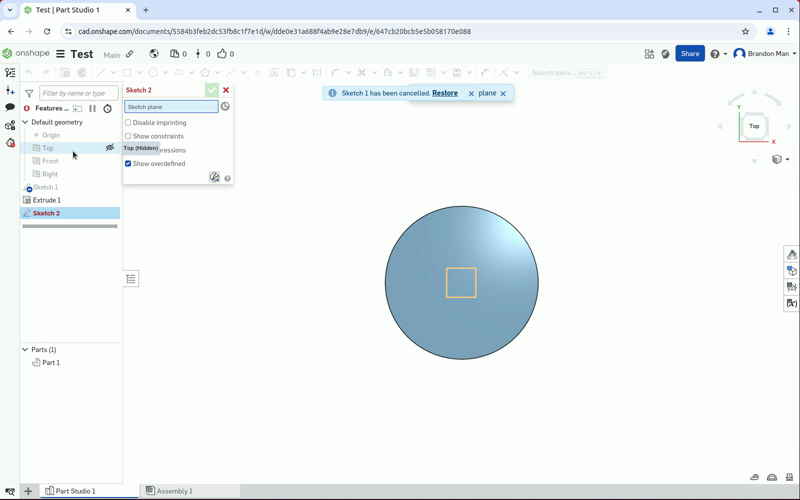
click(73, 150)
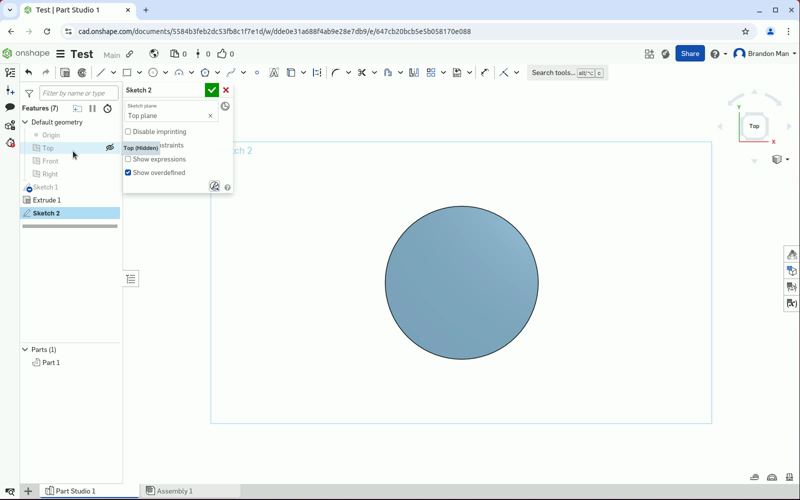
mouse_move(73, 352)
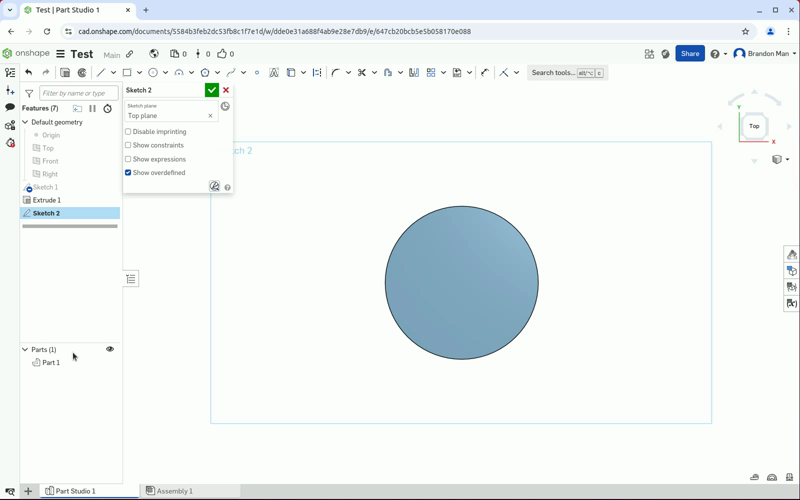
key(y)
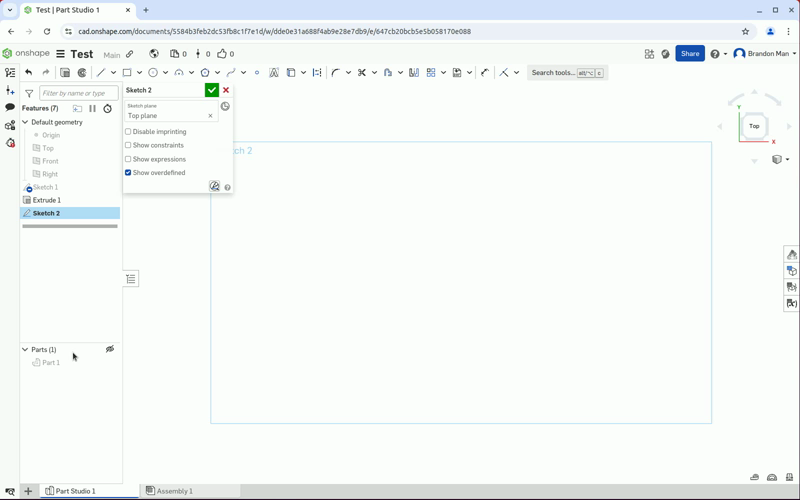
key(c)
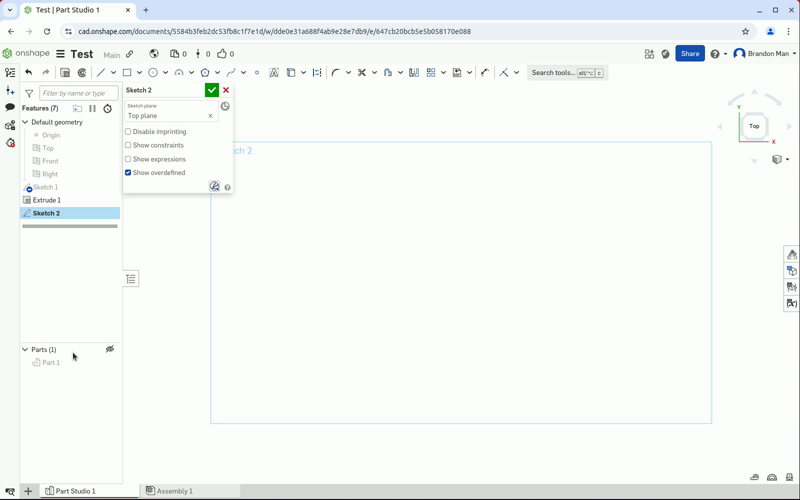
key_down(shift)
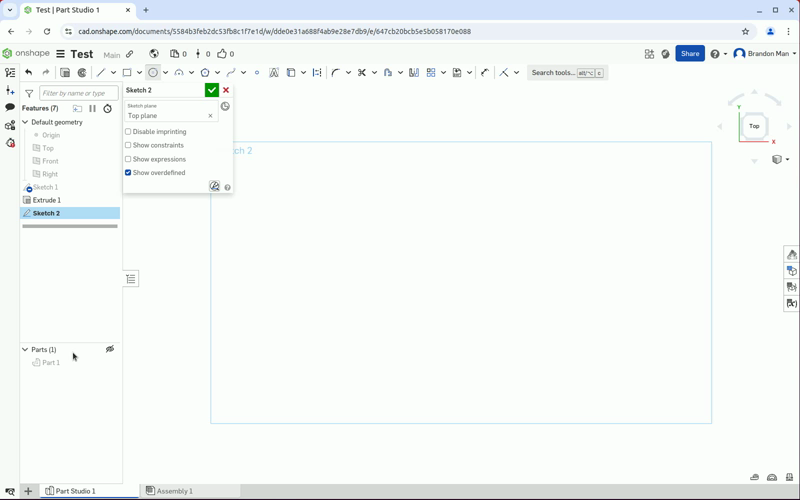
mouse_move(461, 282)
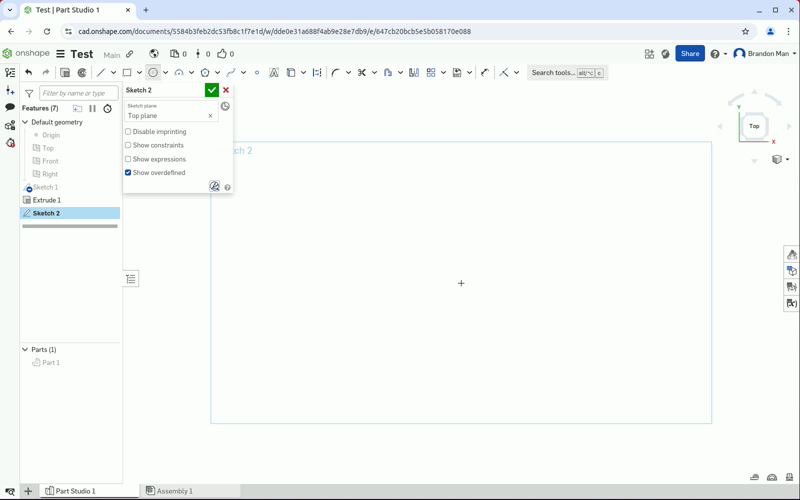
click(461, 282)
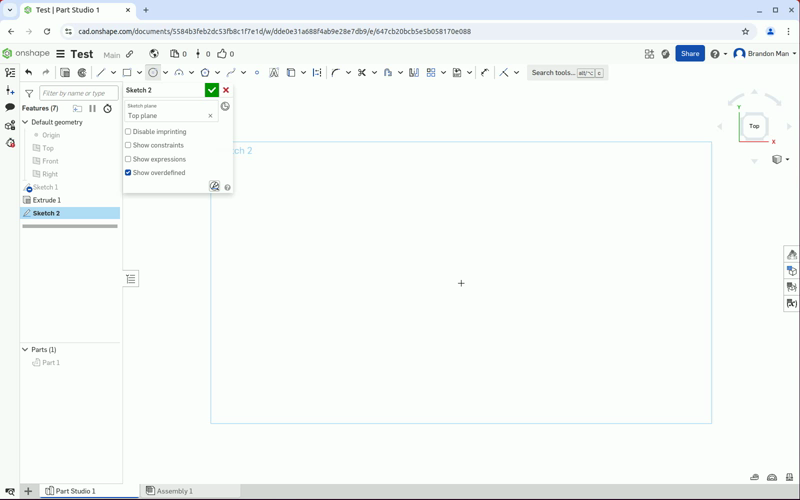
key_up(shift)
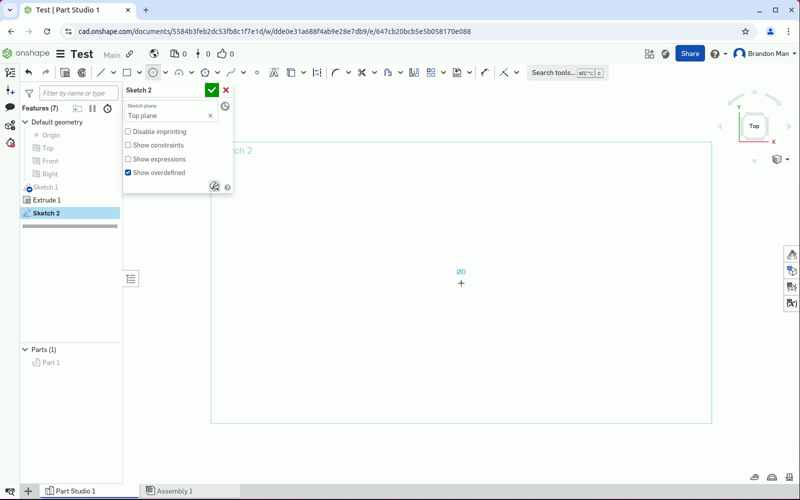
mouse_move(572, 282)
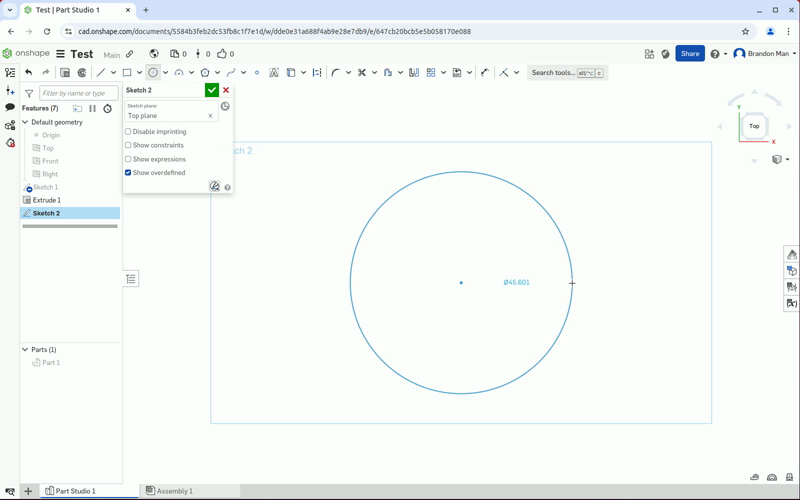
click(572, 282)
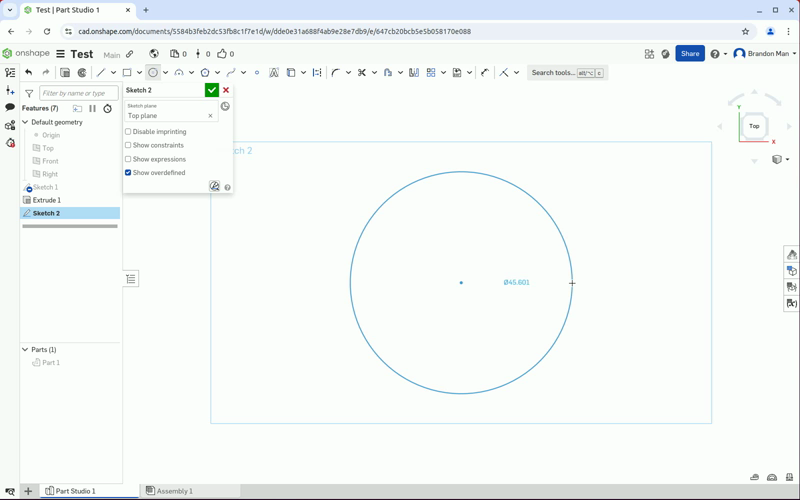
key(esc)
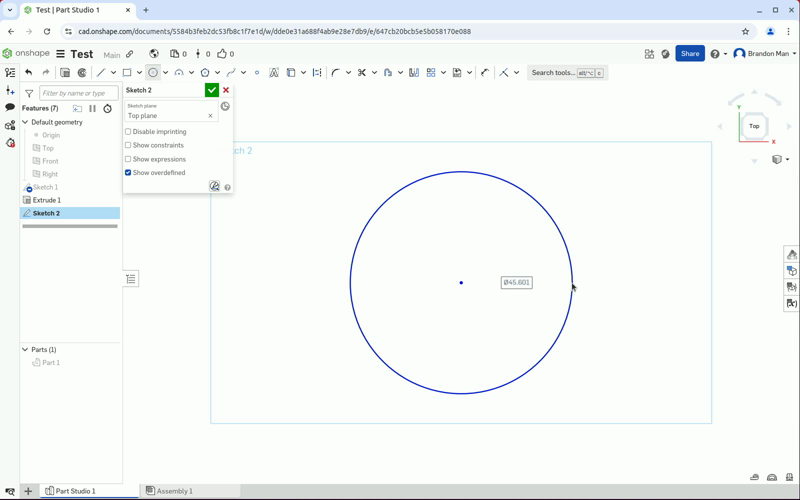
key(c)
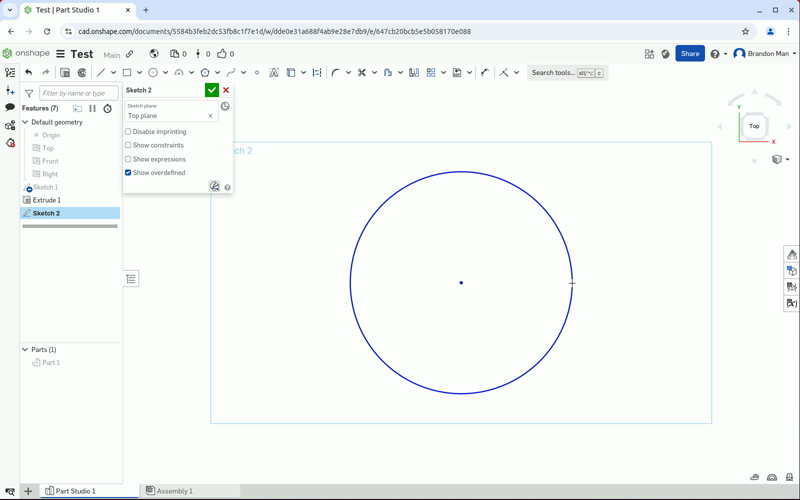
key_down(shift)
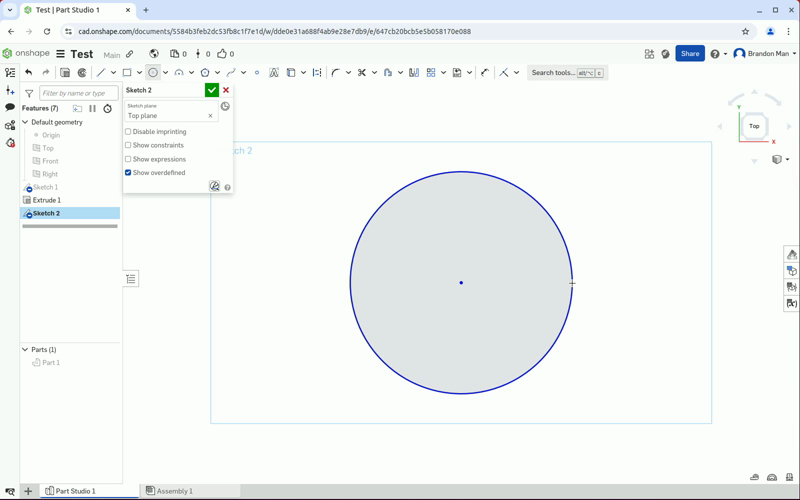
mouse_move(367, 282)
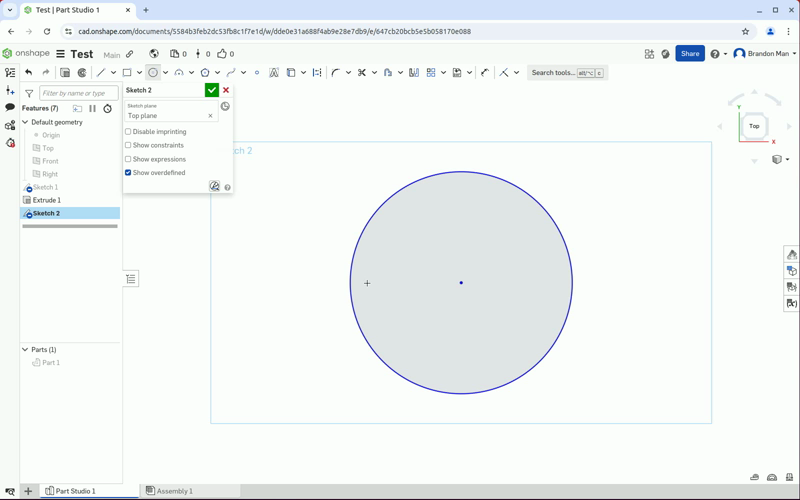
click(367, 282)
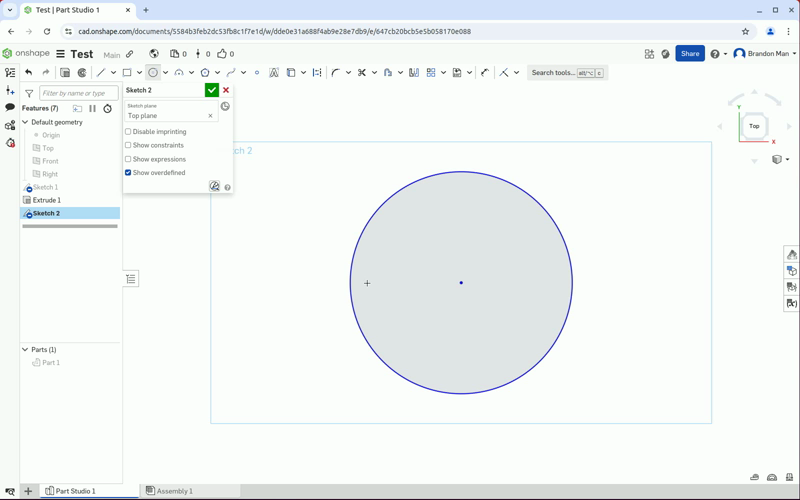
key_up(shift)
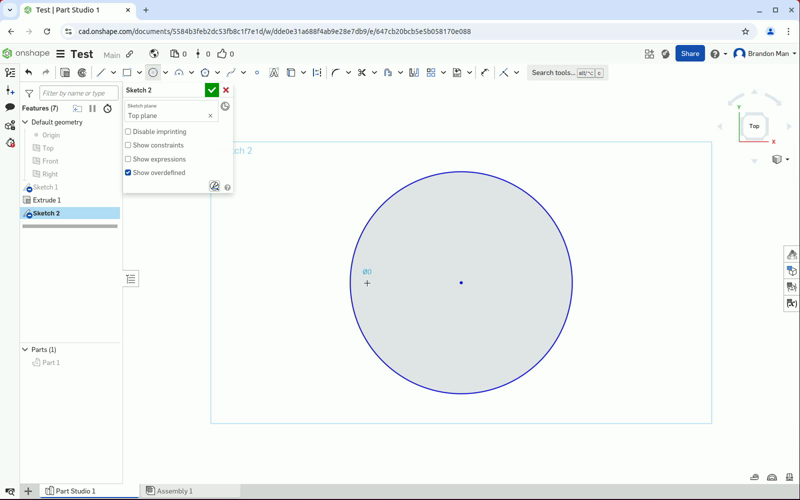
mouse_move(374, 282)
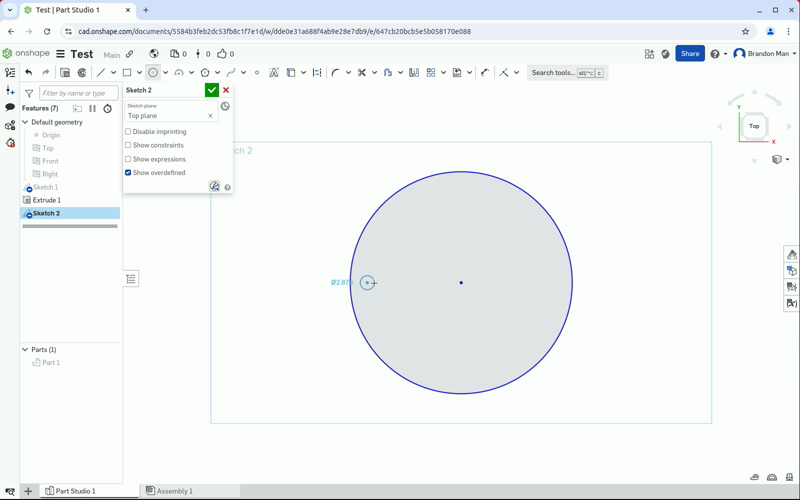
click(374, 282)
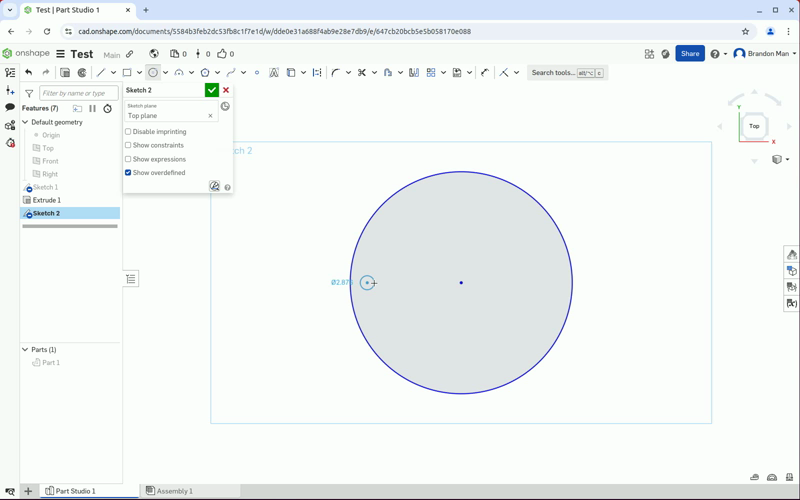
key(esc)
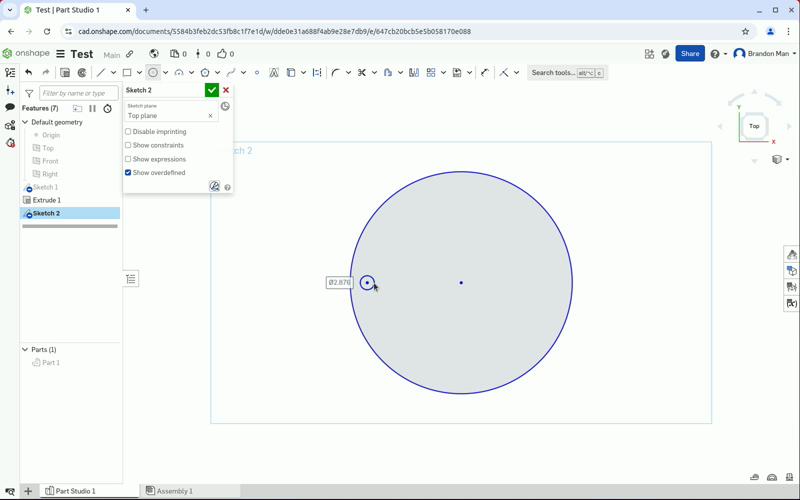
key(c)
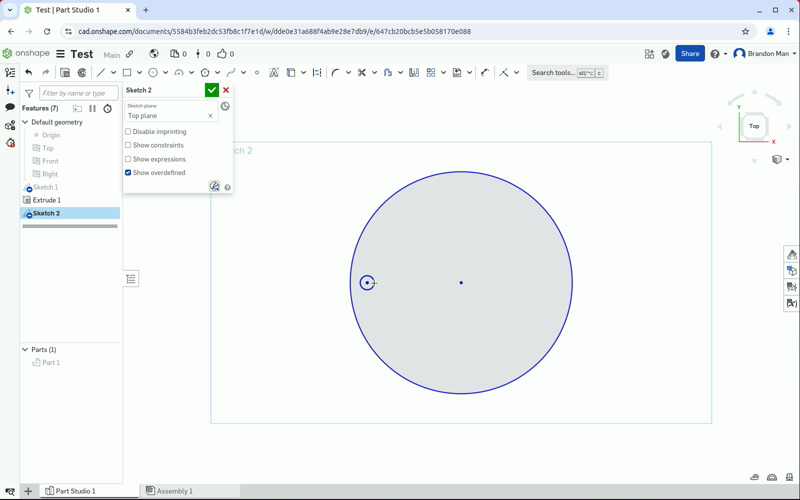
key_down(shift)
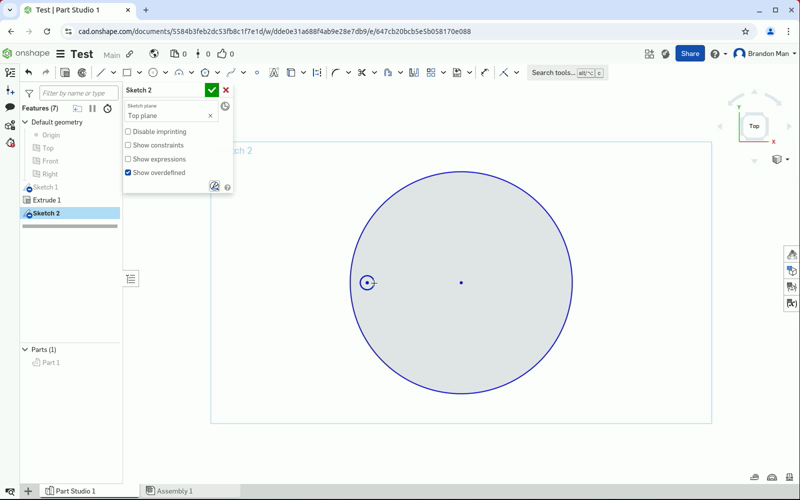
mouse_move(461, 282)
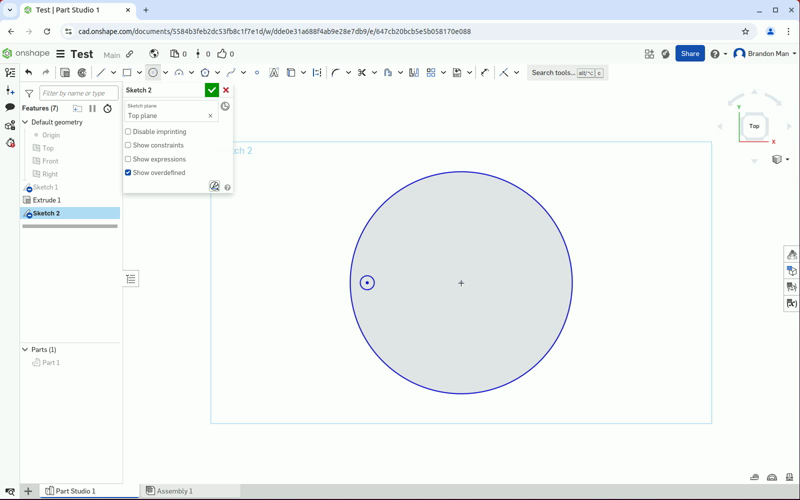
click(461, 282)
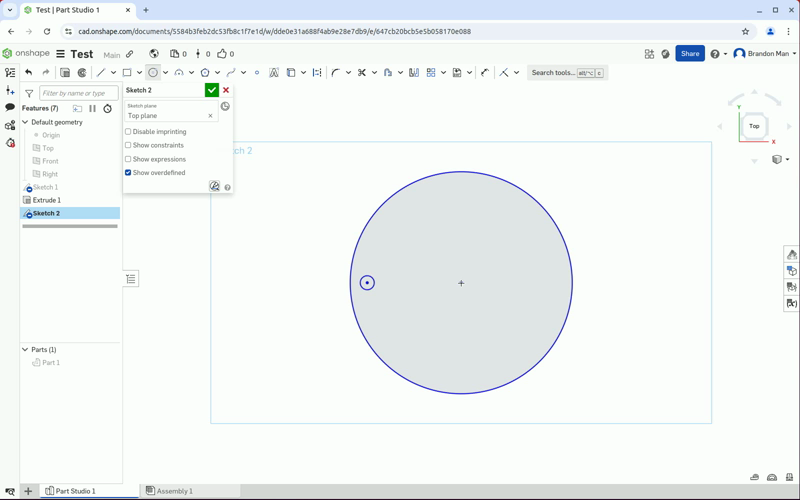
key_up(shift)
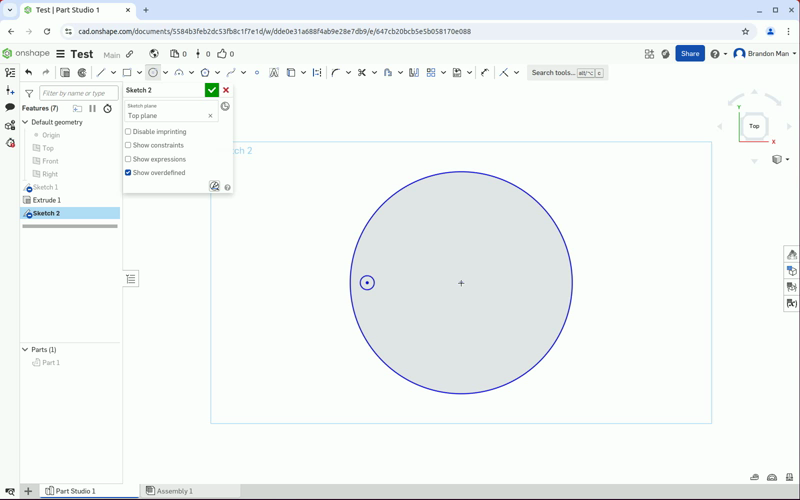
mouse_move(536, 282)
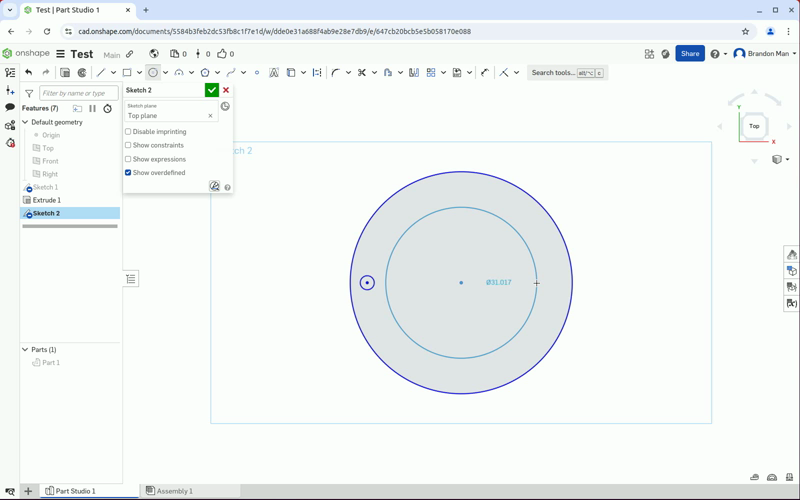
click(536, 282)
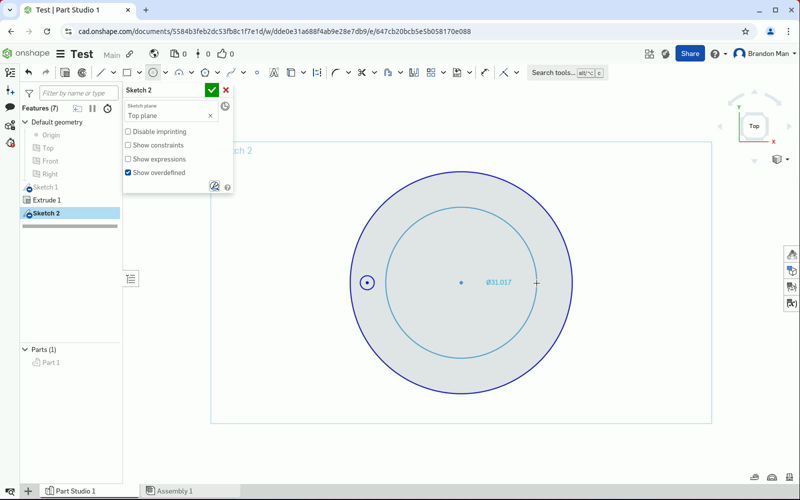
key(esc)
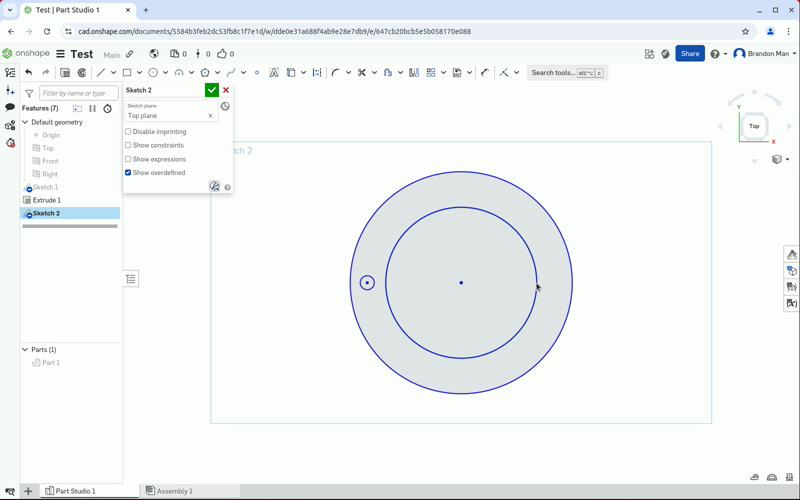
key(c)
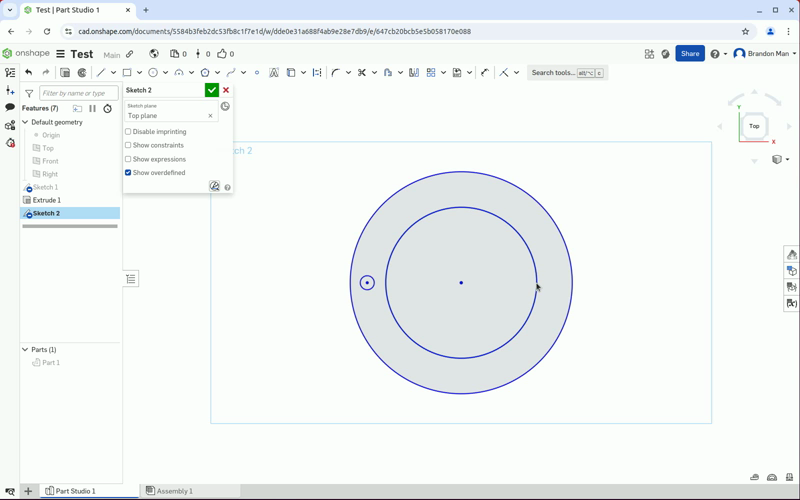
key_down(shift)
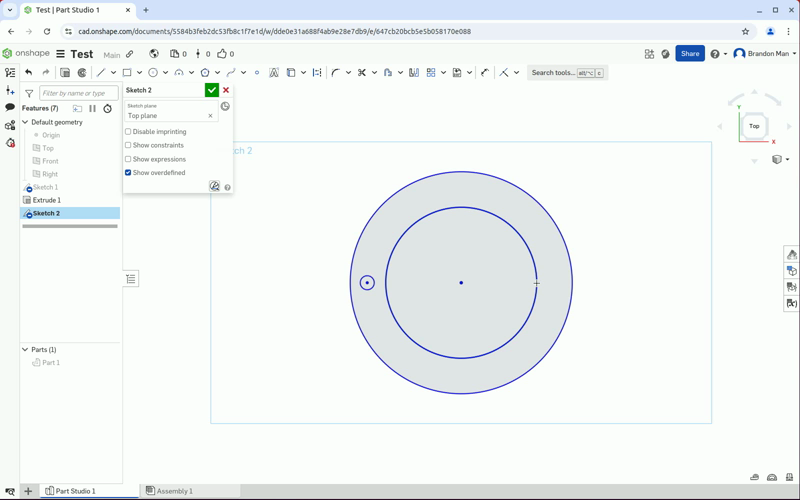
mouse_move(506, 363)
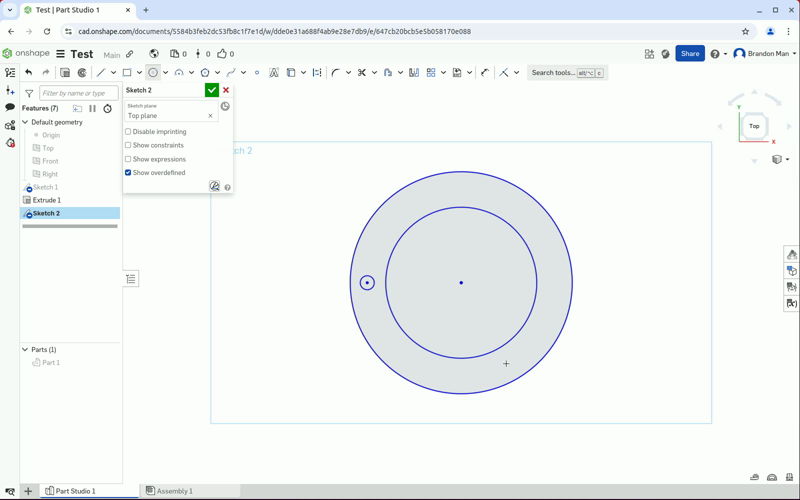
click(506, 363)
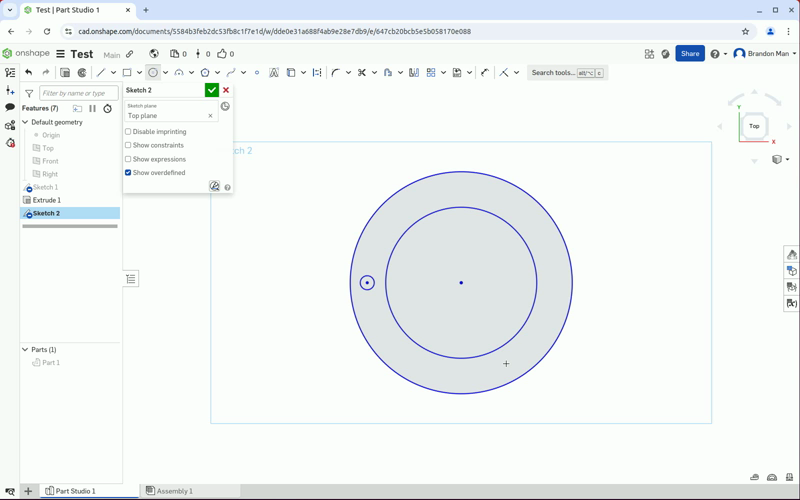
key_up(shift)
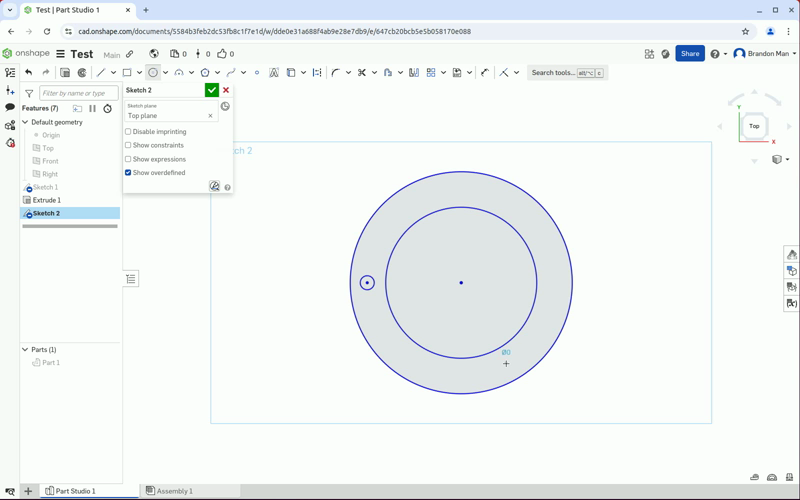
mouse_move(513, 363)
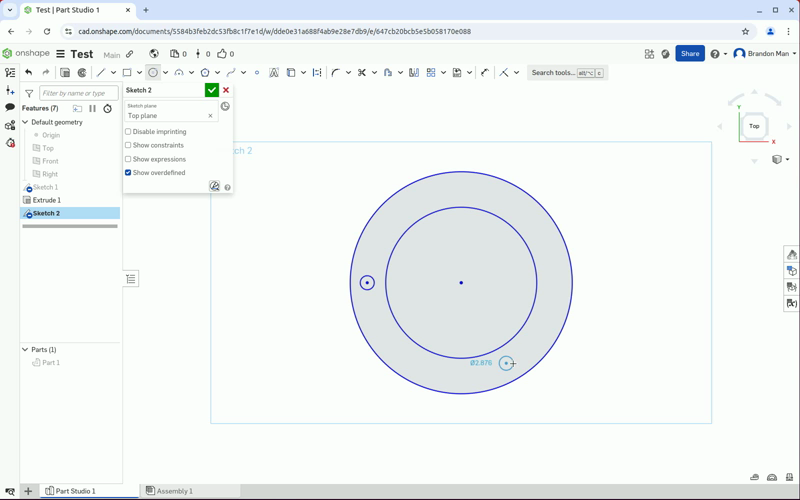
click(513, 363)
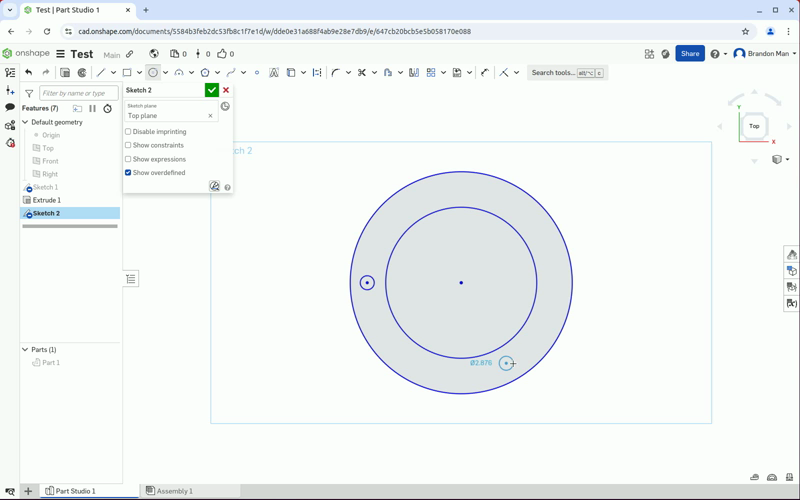
key(esc)
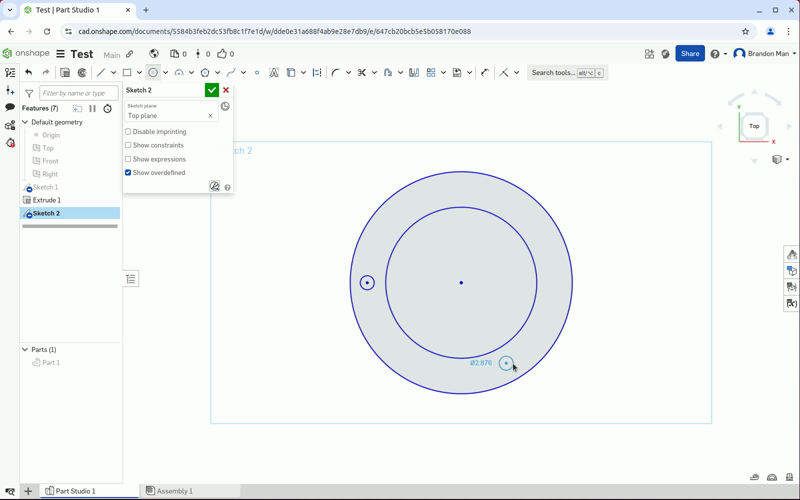
key(c)
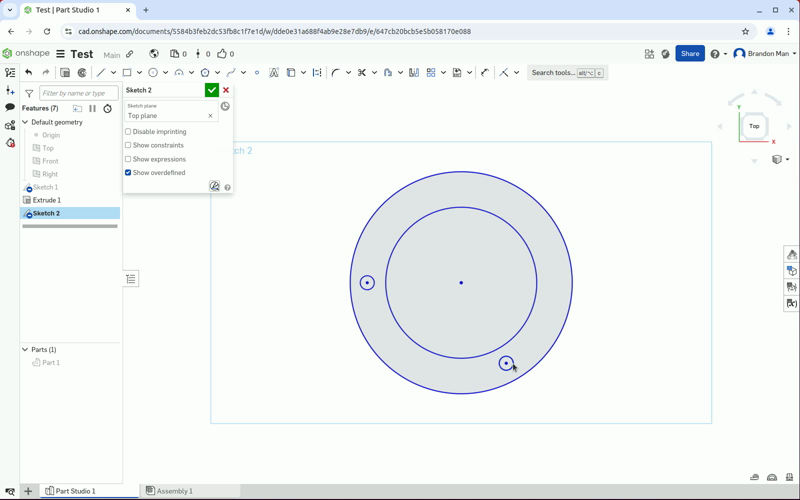
key_down(shift)
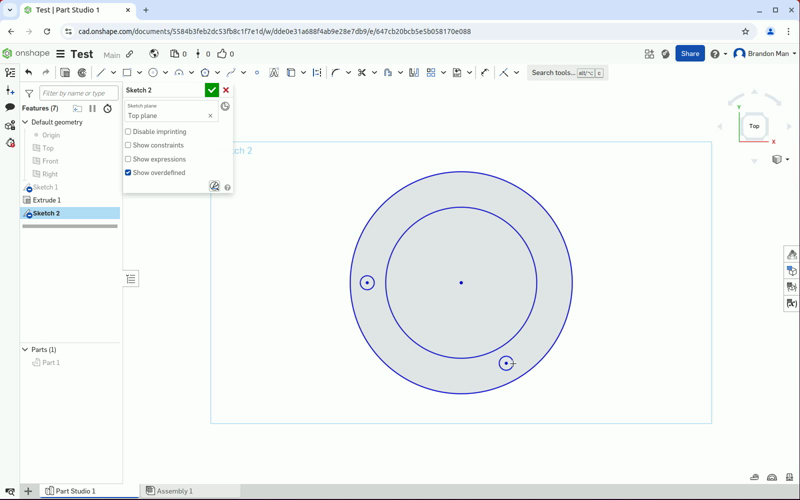
mouse_move(506, 202)
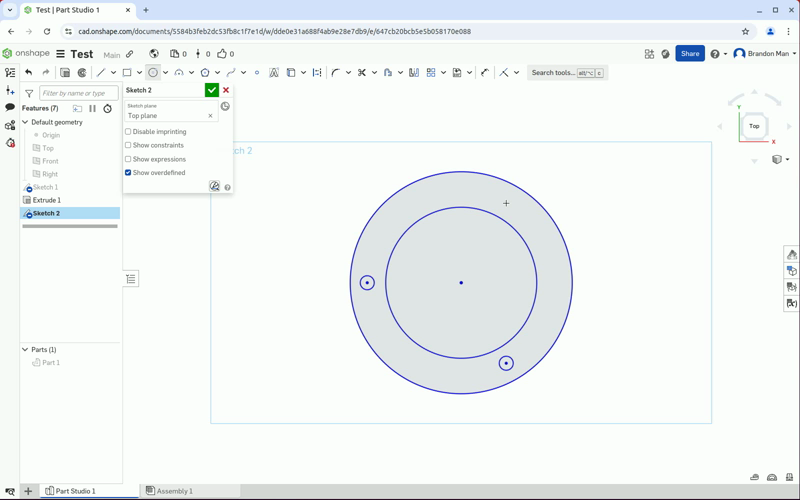
click(506, 202)
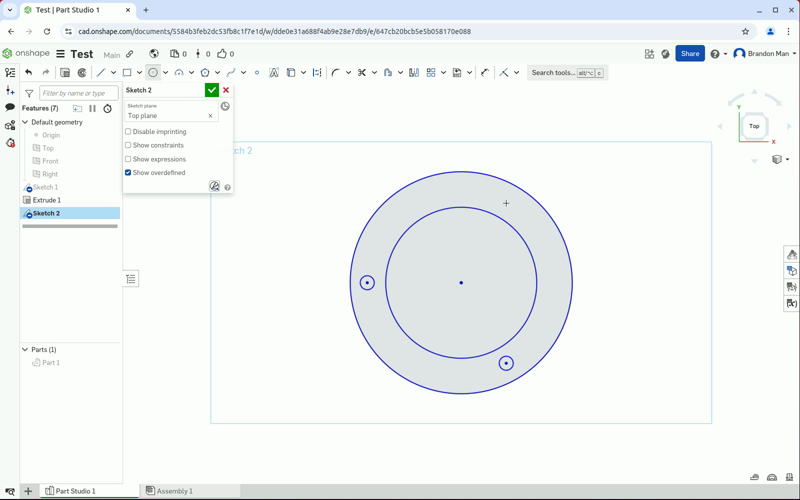
key_up(shift)
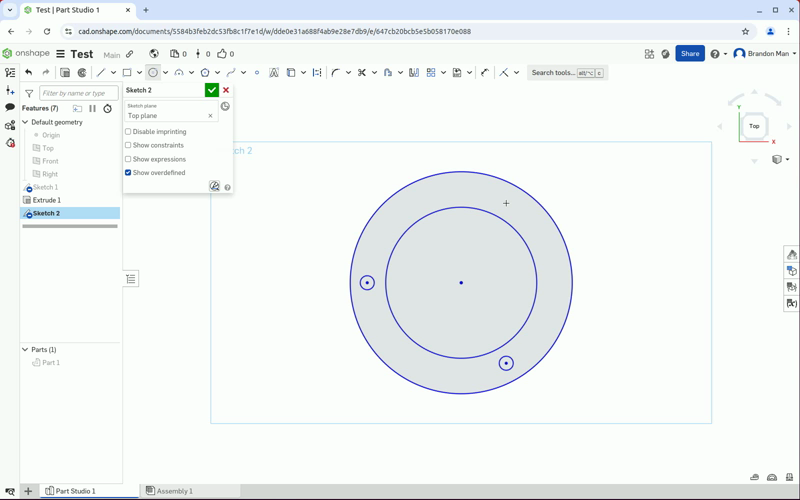
mouse_move(513, 202)
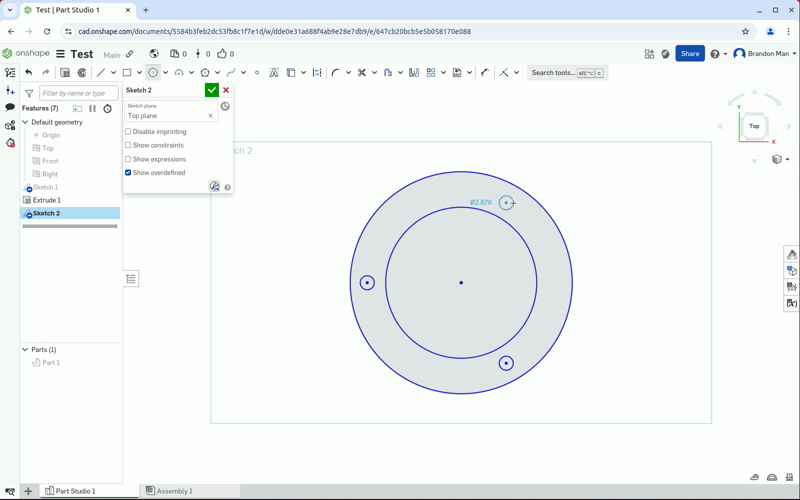
click(513, 202)
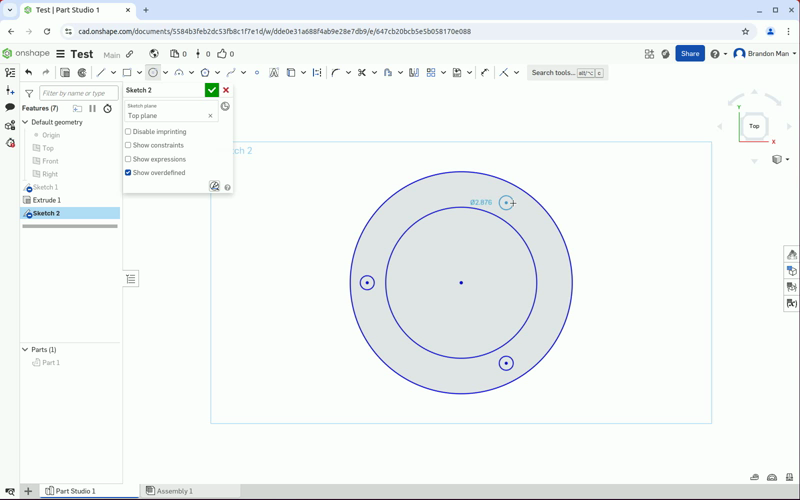
key(esc)
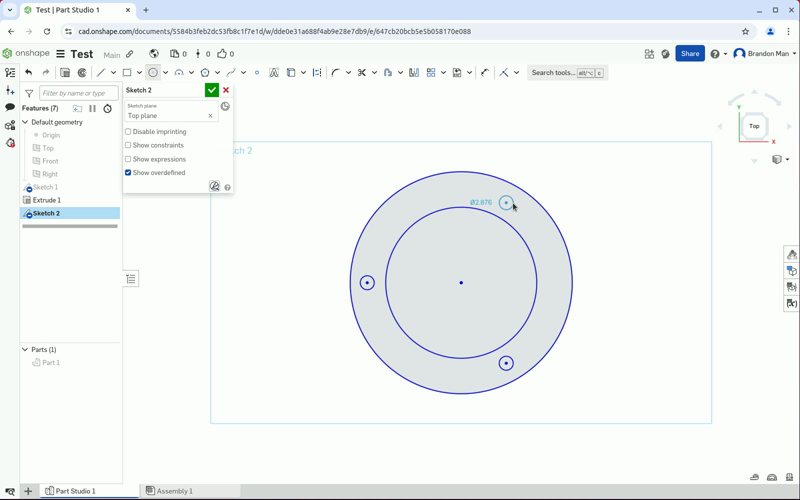
mouse_move(432, 197)
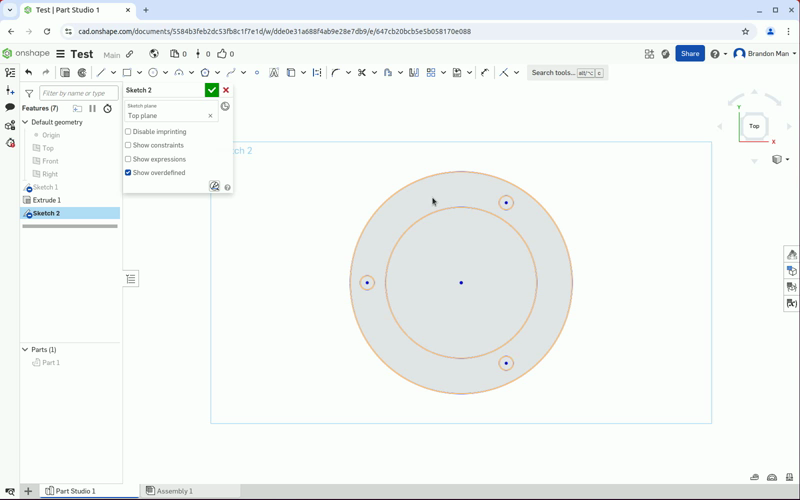
click(432, 197)
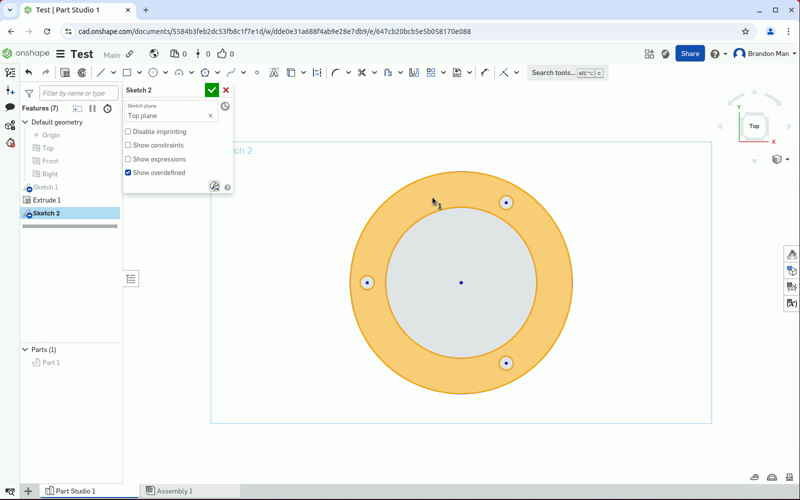
mouse_move(73, 352)
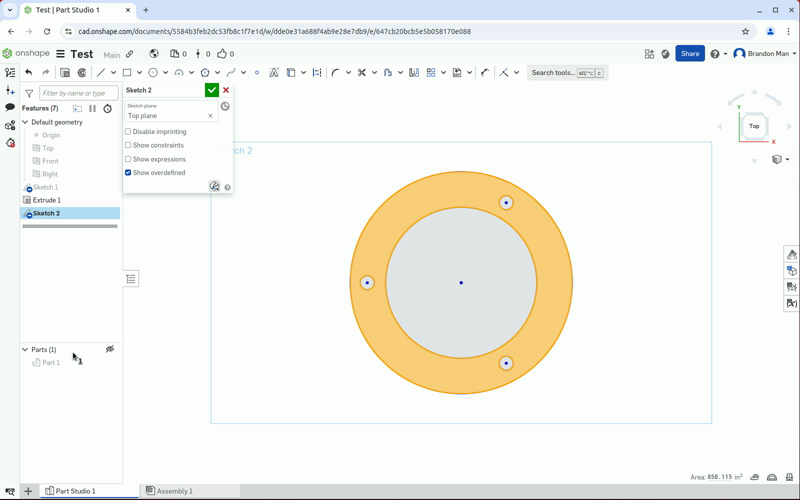
key(shift+y)
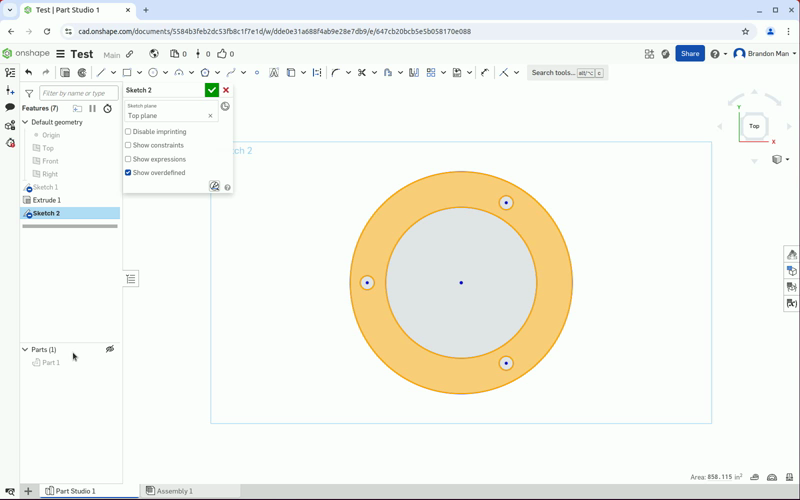
key(shift+e)
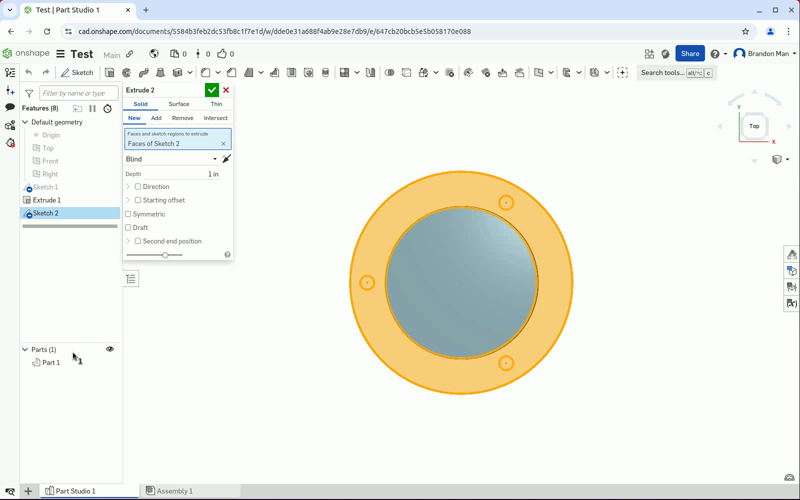
mouse_move(143, 106)
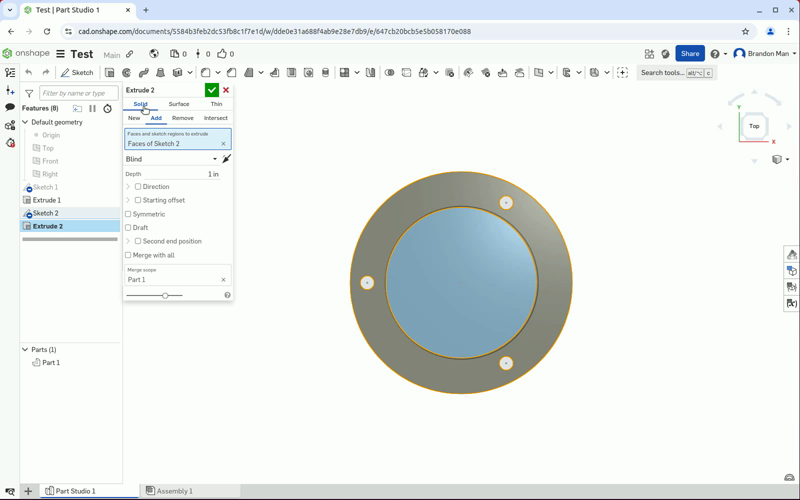
click(143, 106)
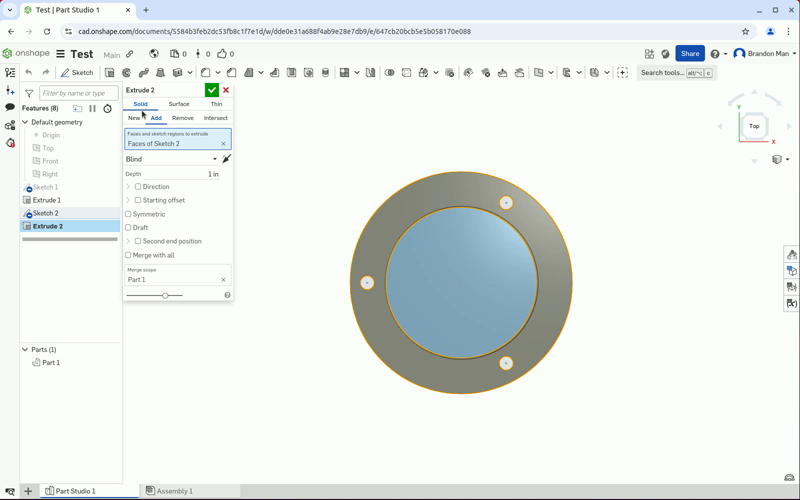
mouse_move(137, 120)
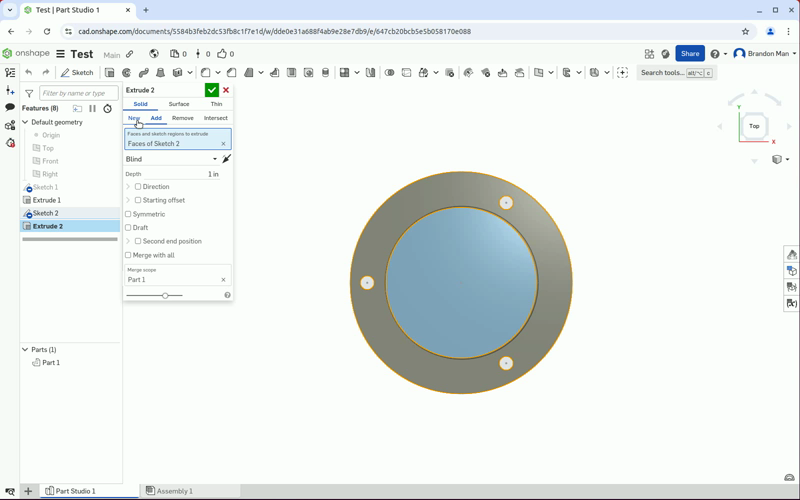
click(137, 120)
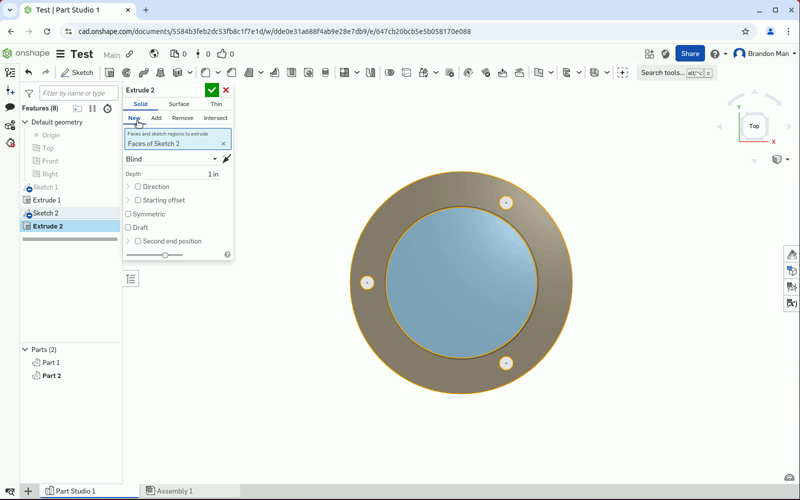
key(tab, 4)
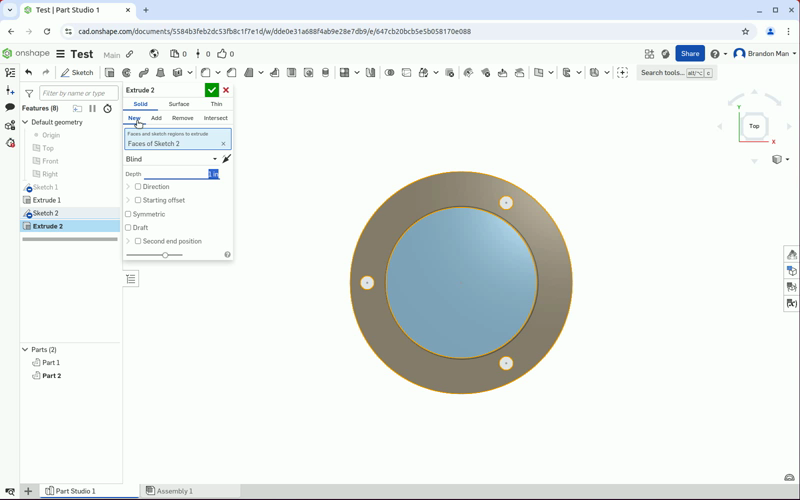
text(1.685)
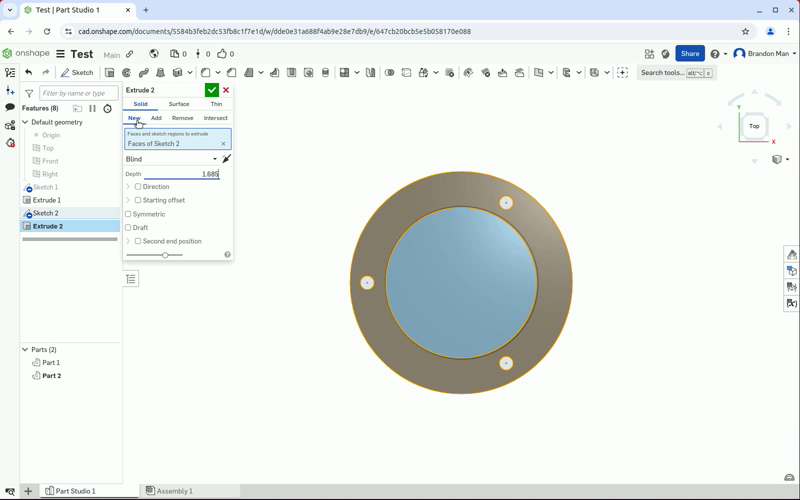
key(enter)
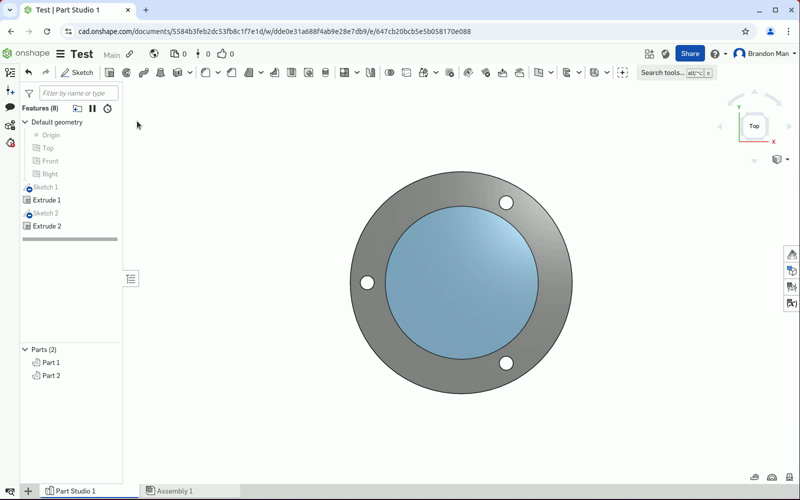
key(shift+h)
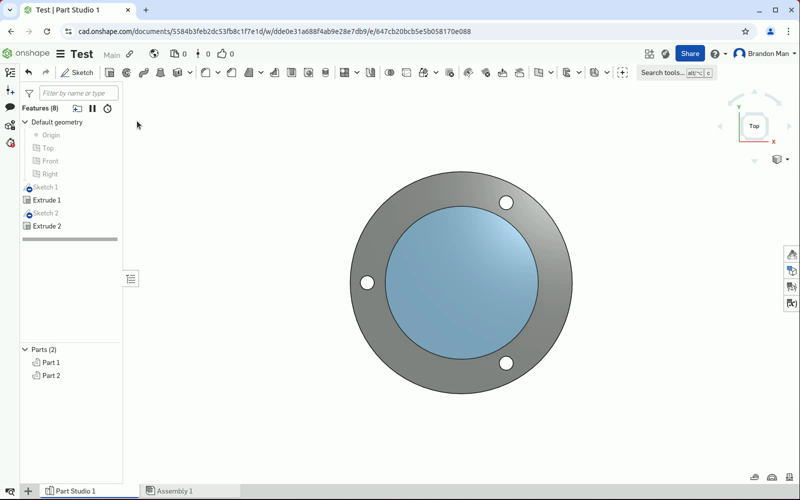
key(shift+h)
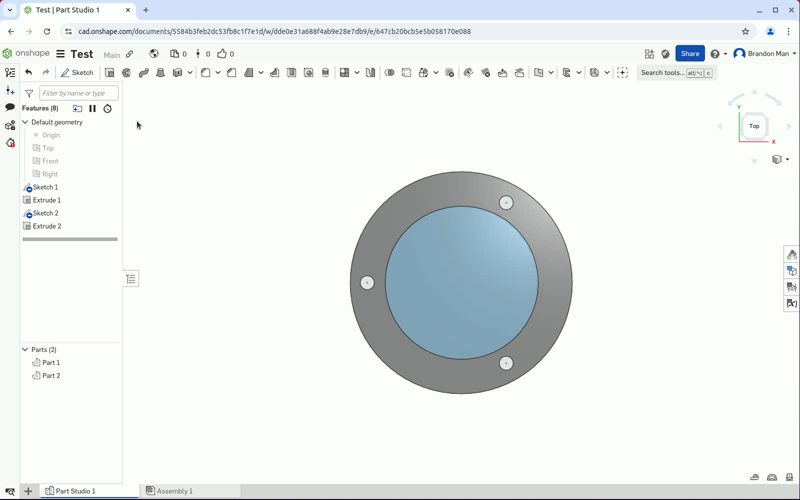
key(shift+7)
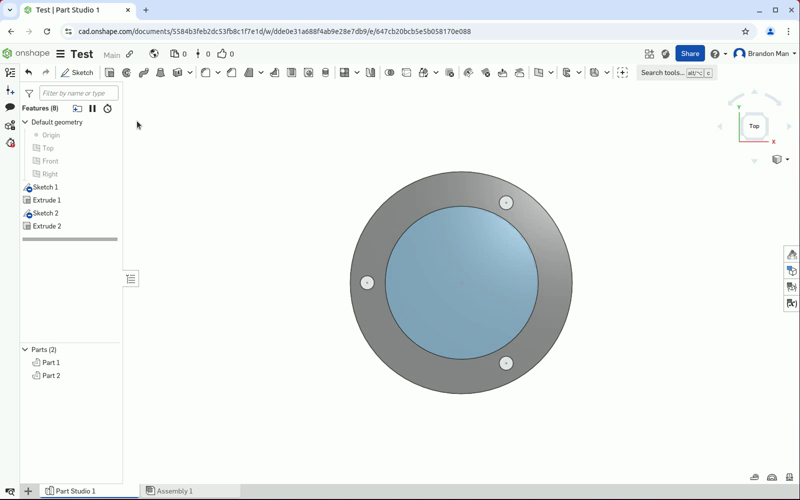
key(up, 3)
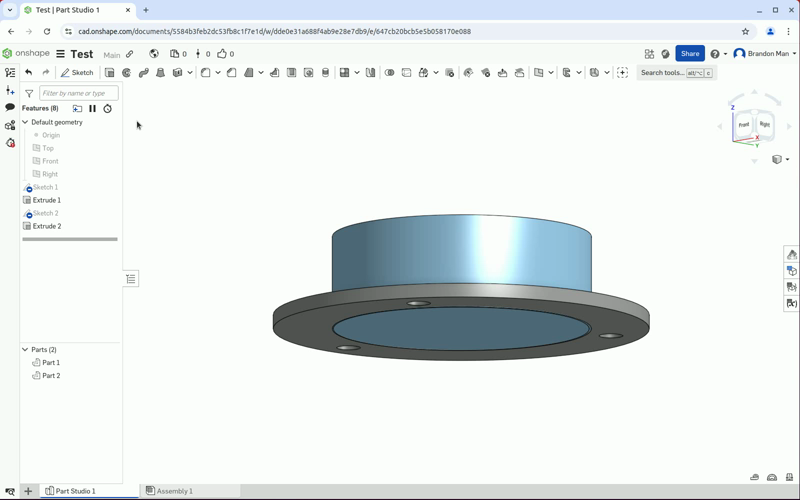
key(left, 3)
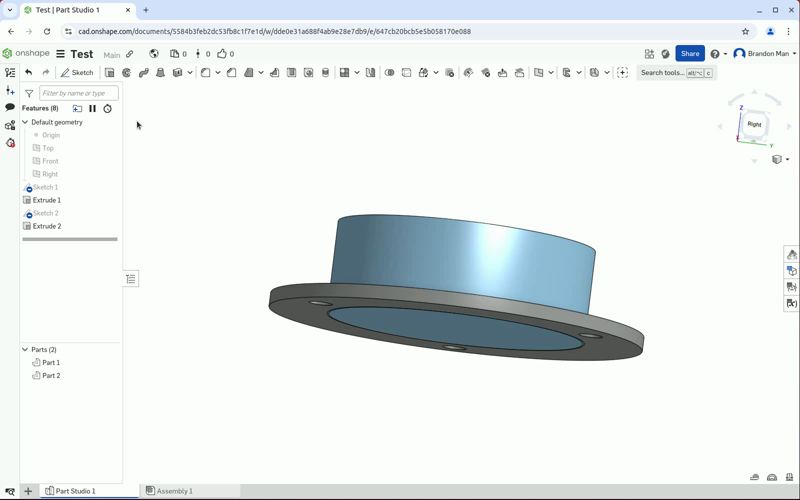
key(right, 3)
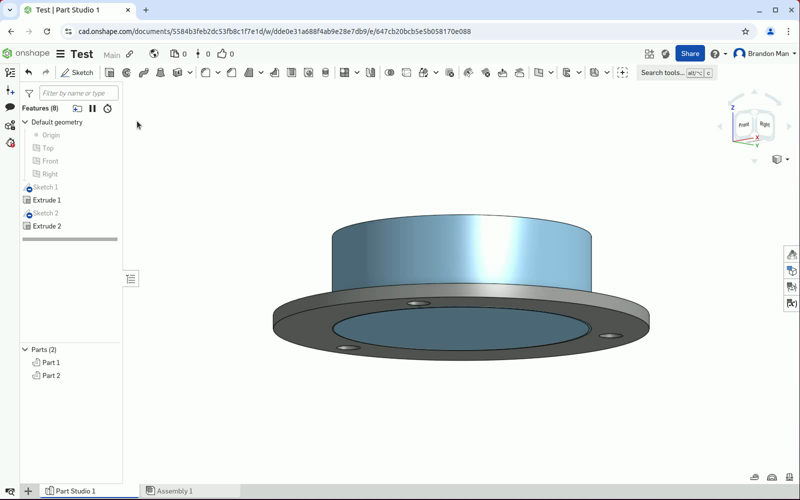
key(down, 3)
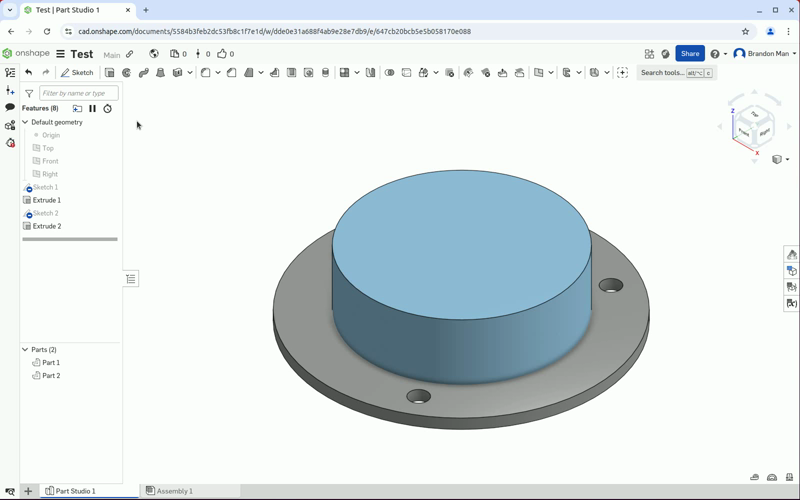
mouse_move(73, 189)
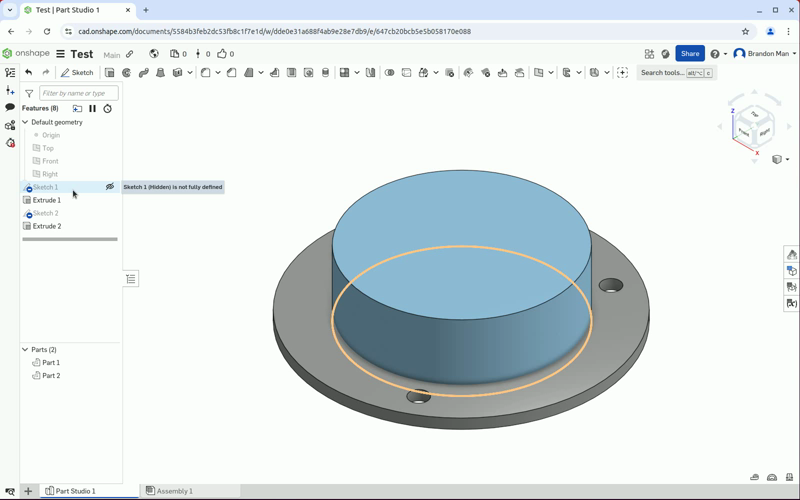
click(73, 189)